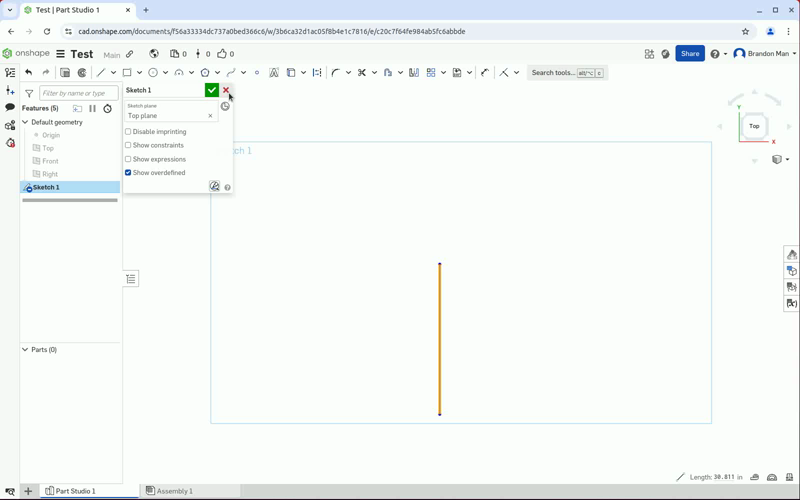
key(shift+h)
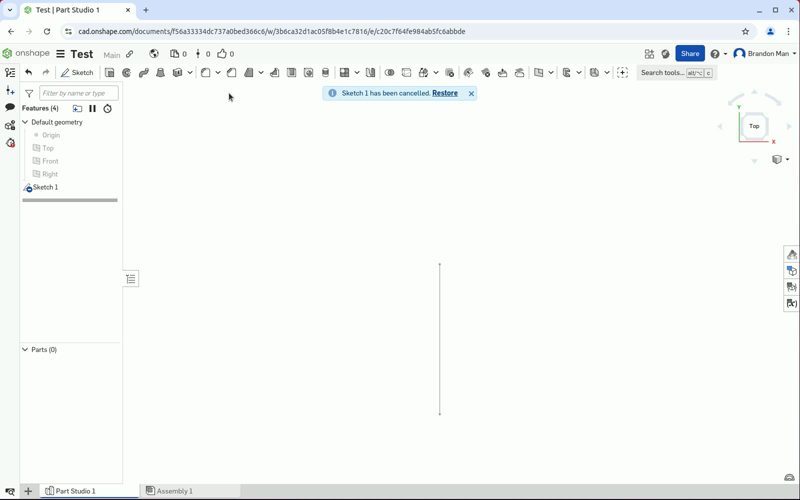
mouse_move(73, 352)
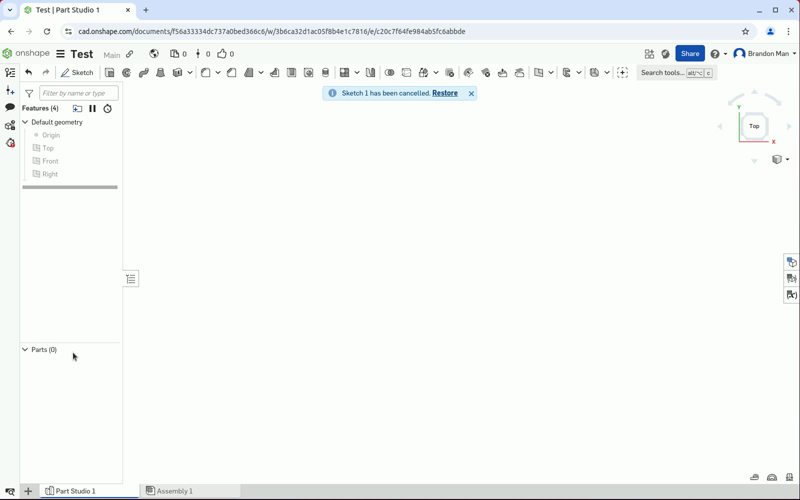
key(y)
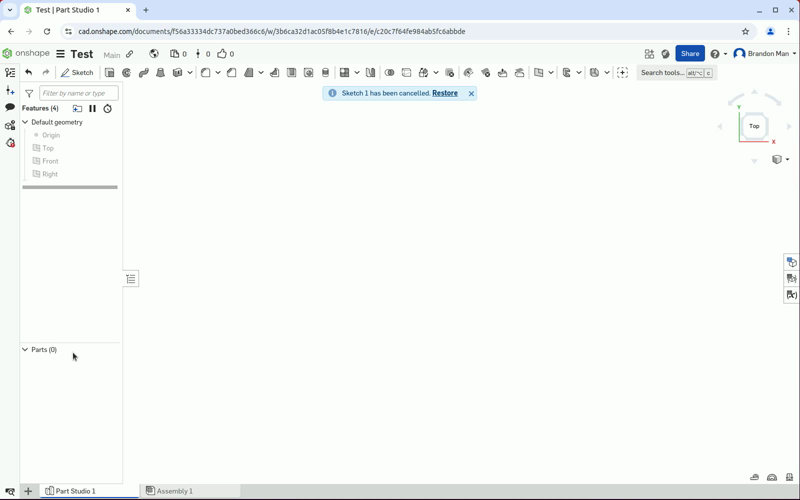
key(shift+p)
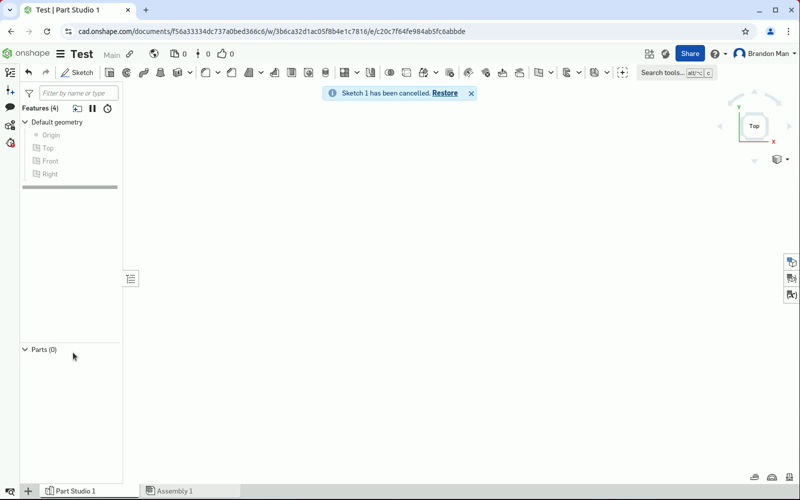
key(space)
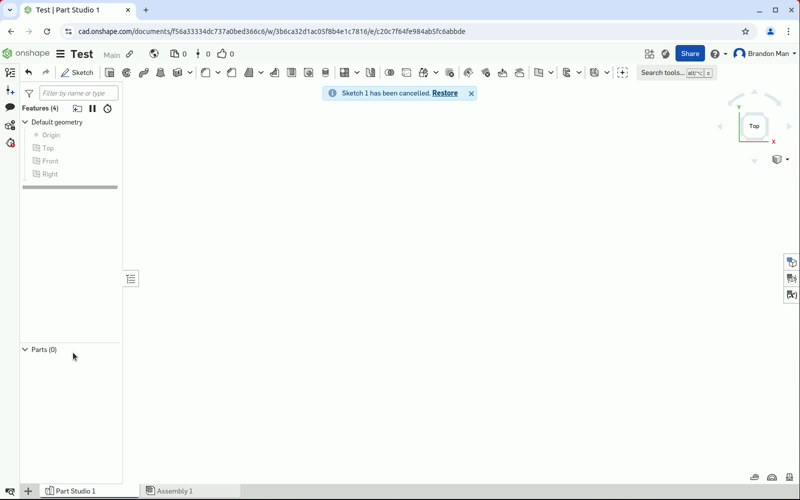
key_down(shift)
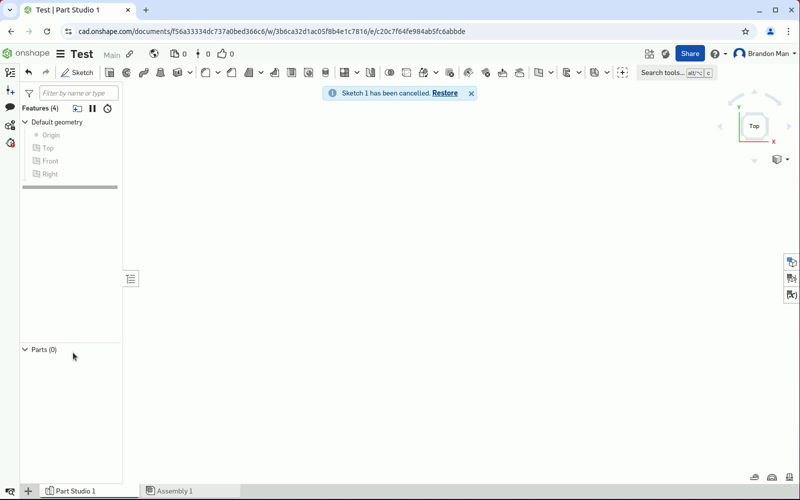
key(up)
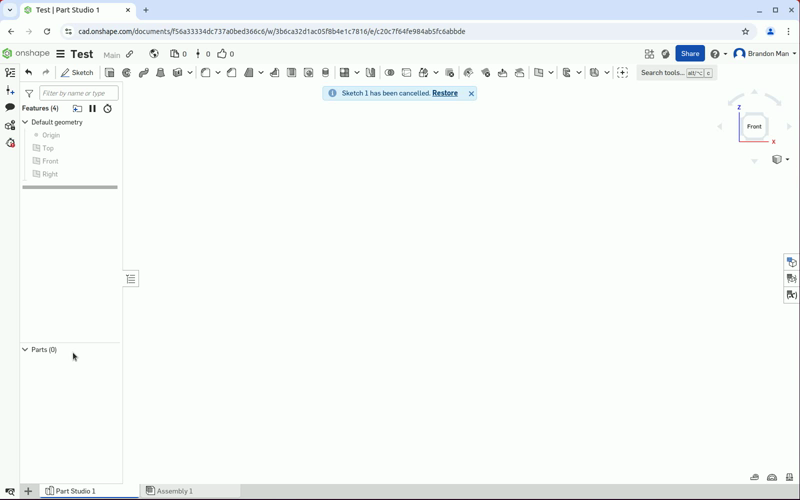
key_up(shift)
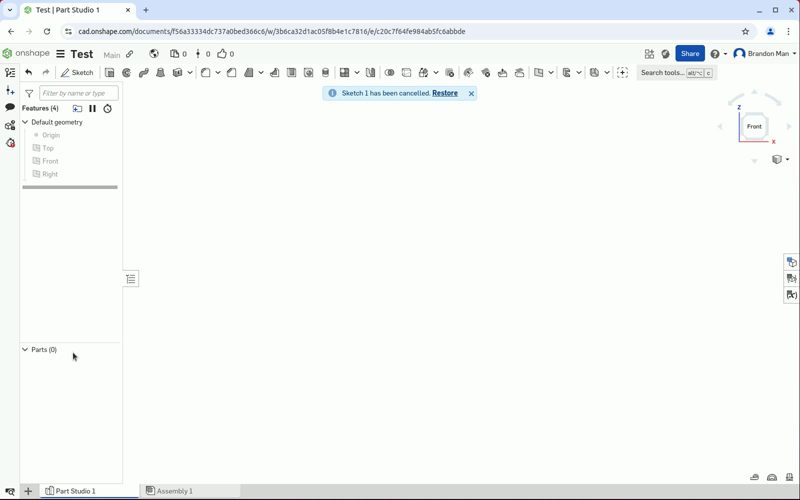
mouse_move(73, 352)
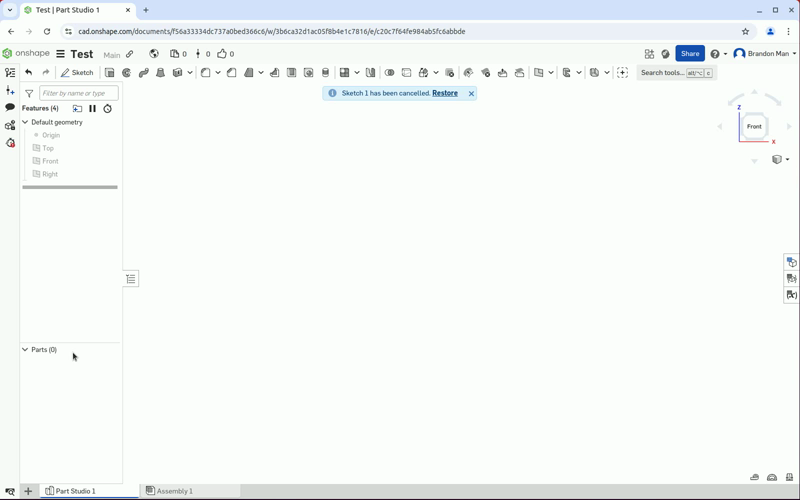
key(shift+y)
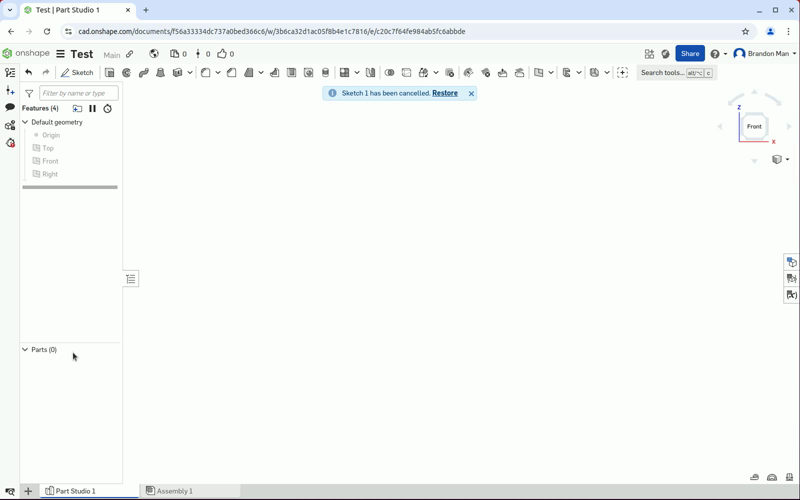
key(shift+s)
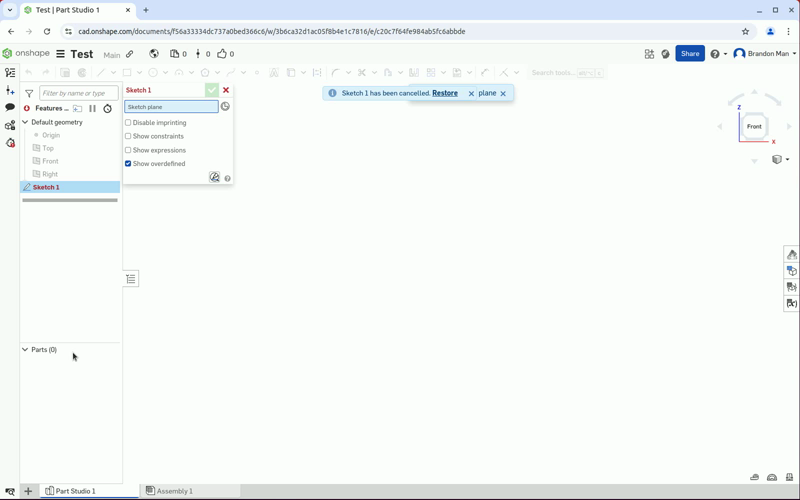
mouse_move(73, 163)
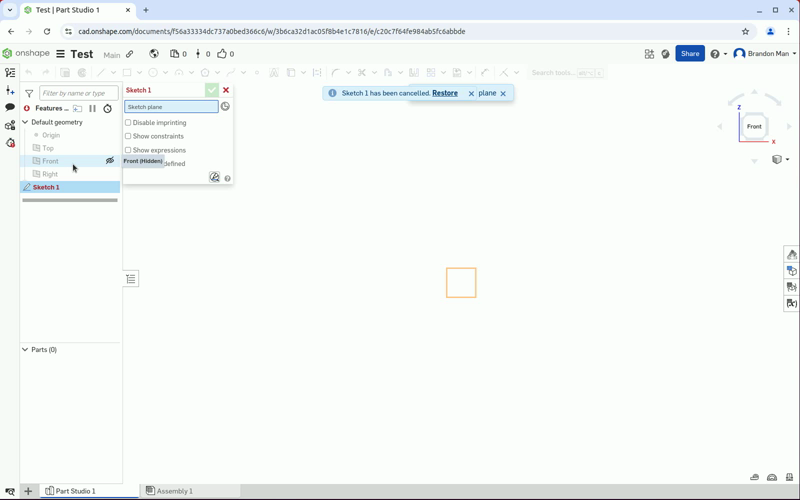
click(73, 163)
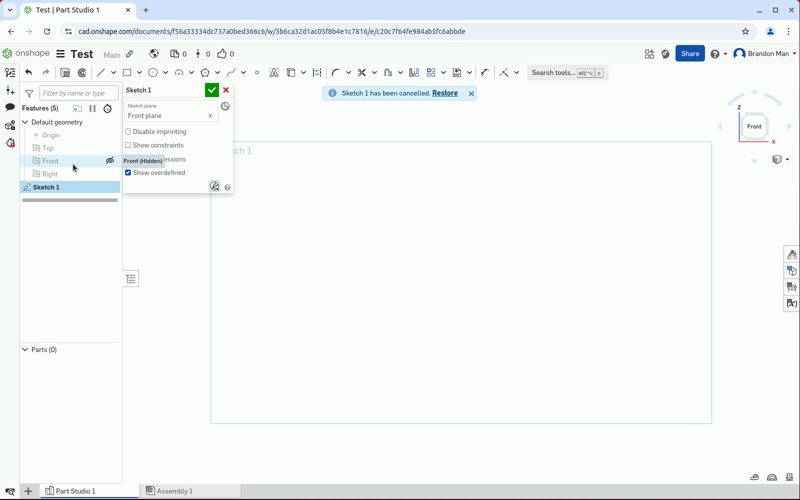
mouse_move(73, 352)
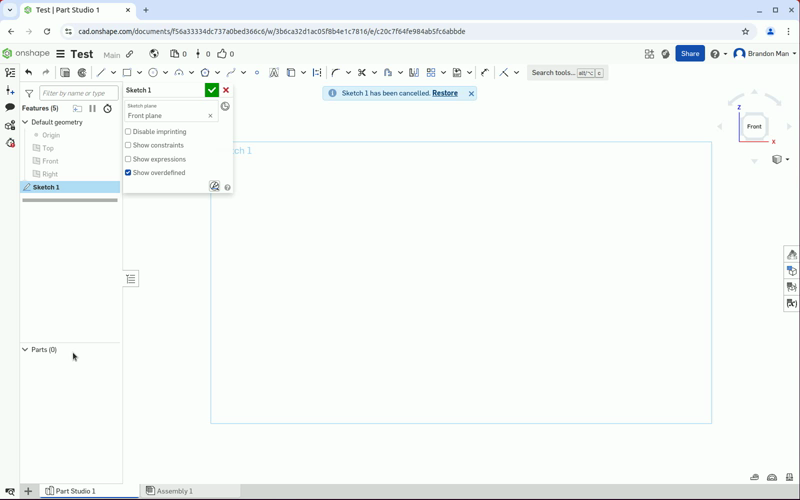
key(y)
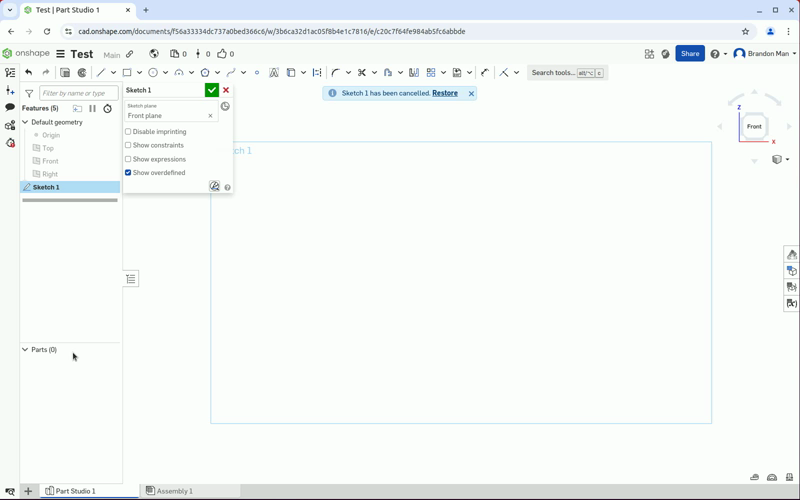
key(c)
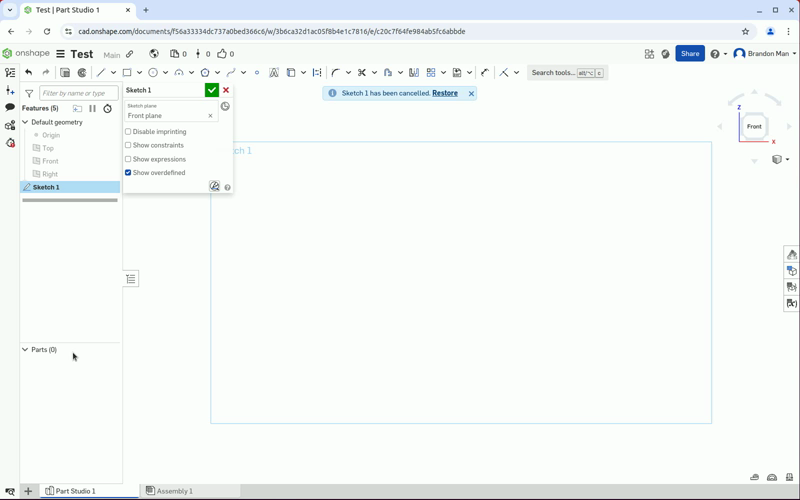
key_down(shift)
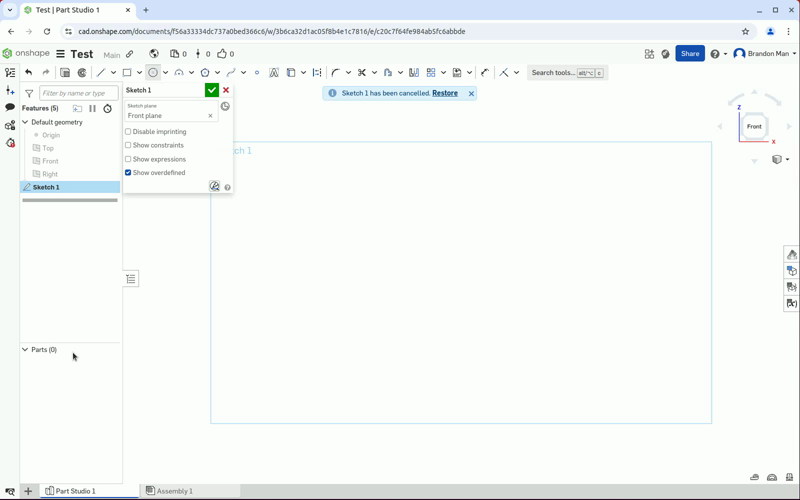
mouse_move(461, 282)
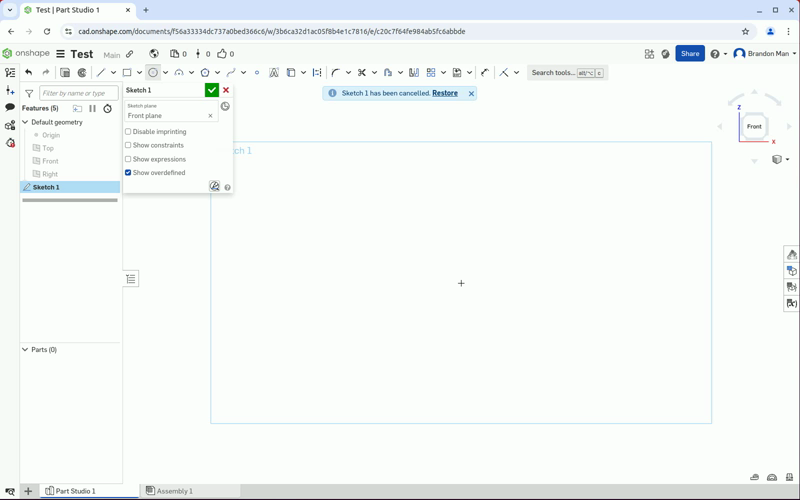
click(461, 282)
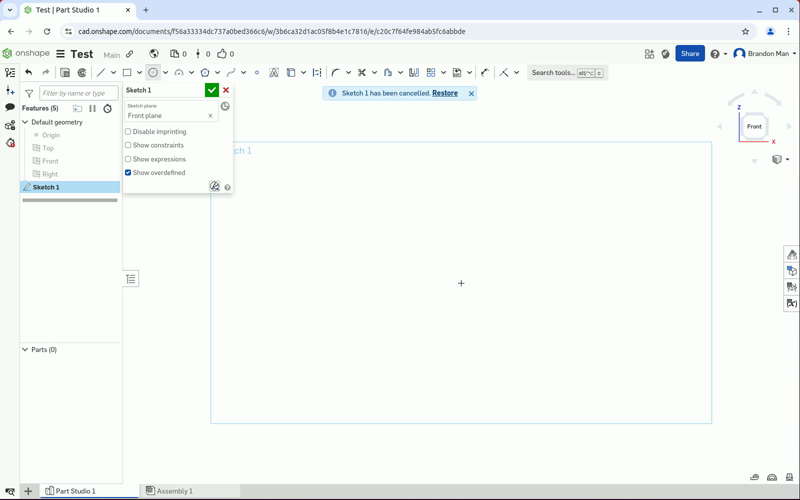
key_up(shift)
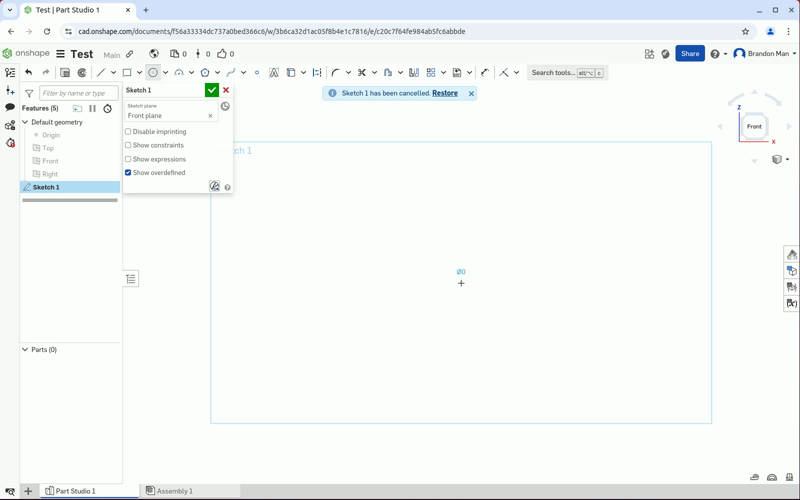
mouse_move(570, 282)
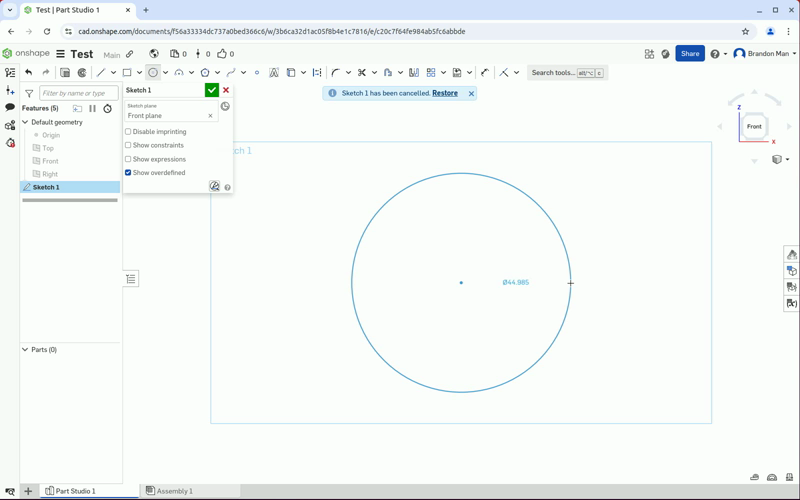
click(570, 282)
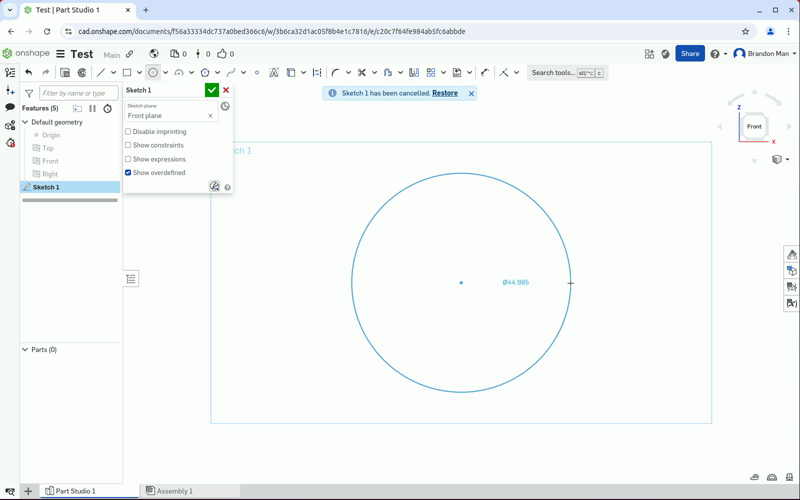
key(esc)
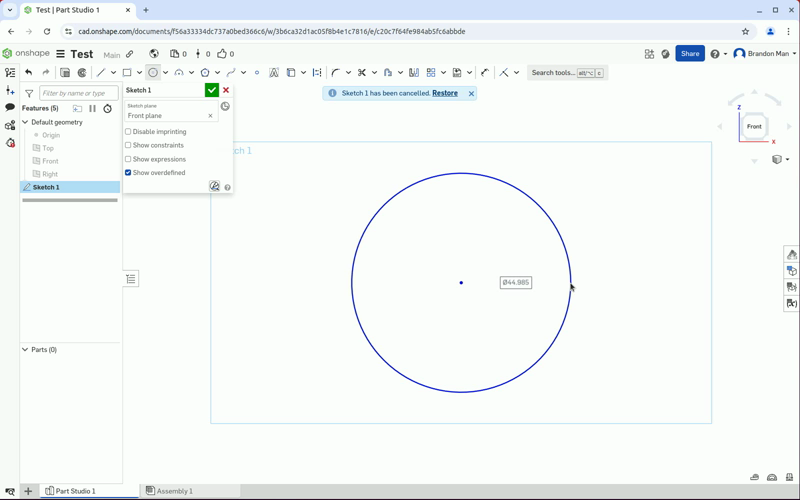
key(c)
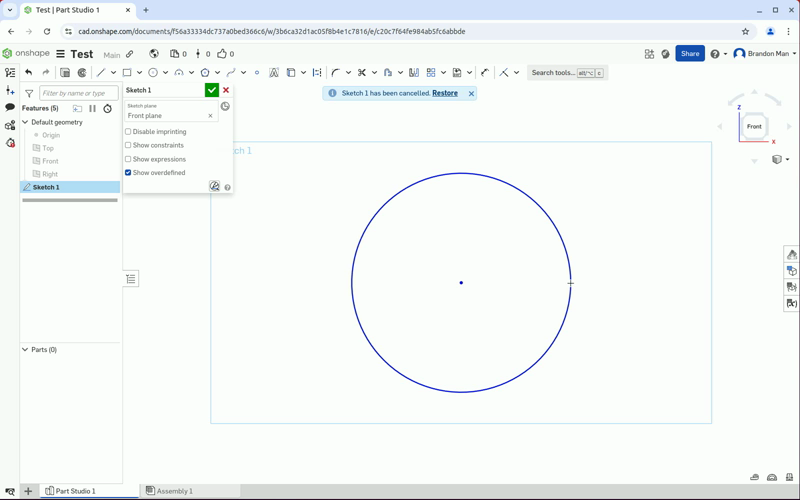
key_down(shift)
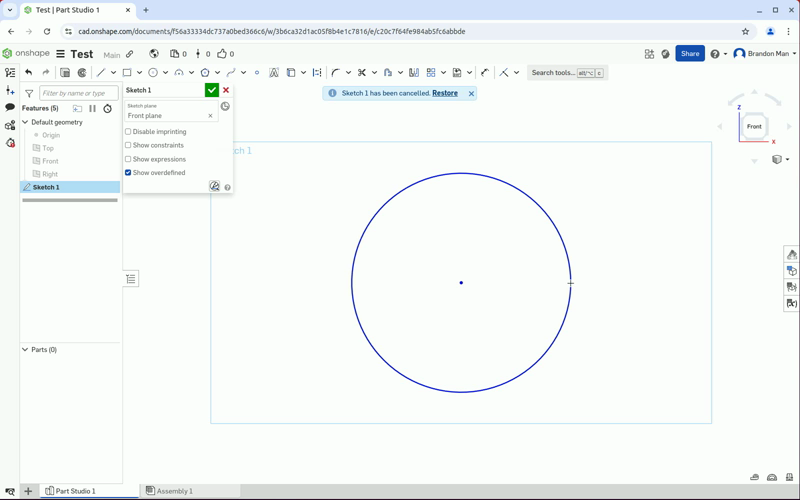
mouse_move(461, 282)
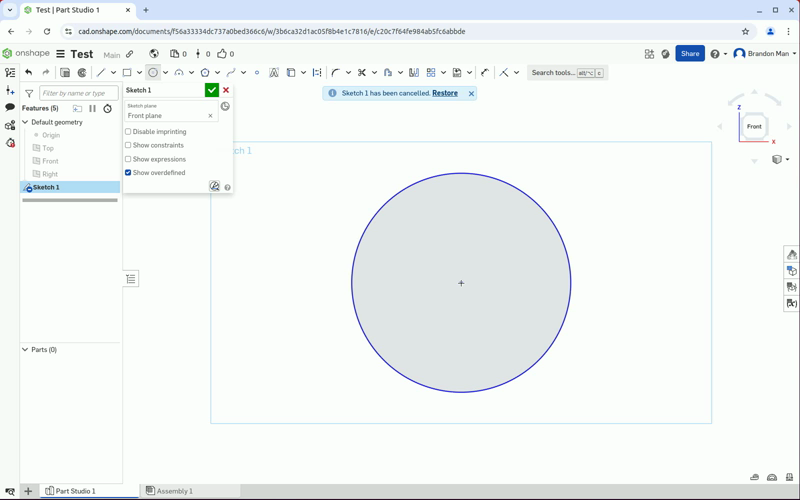
click(461, 282)
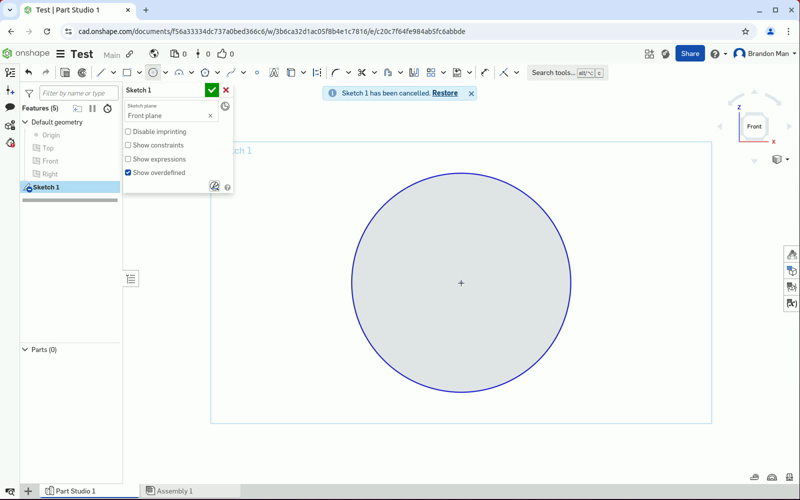
key_up(shift)
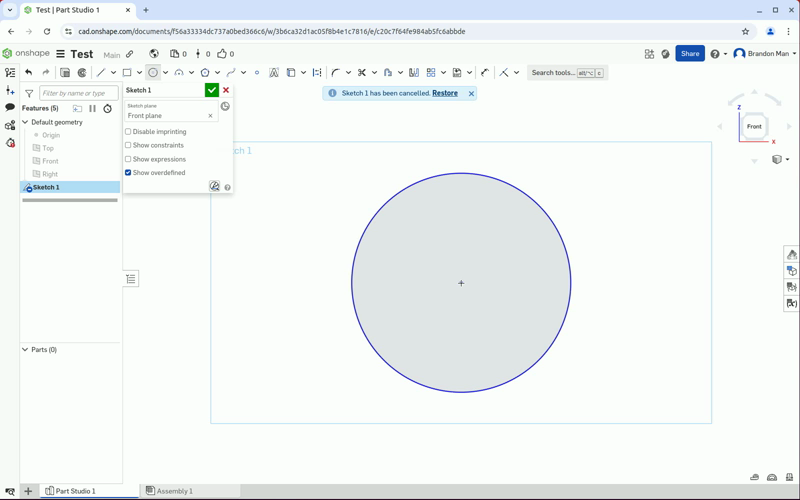
mouse_move(561, 282)
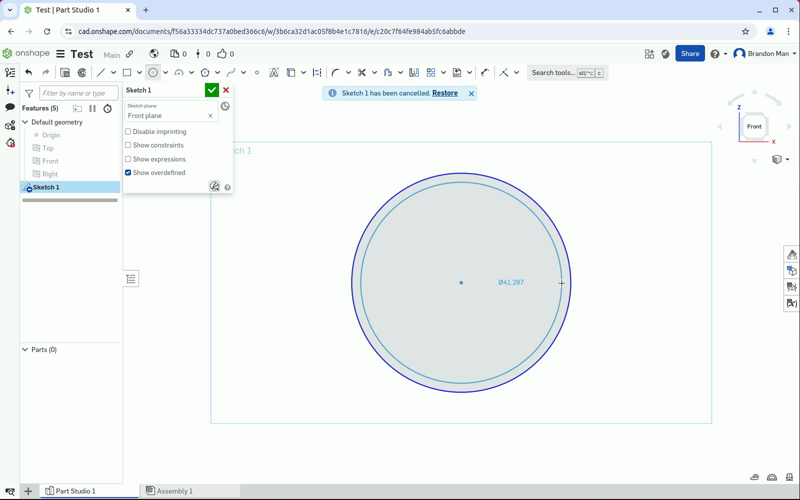
click(561, 282)
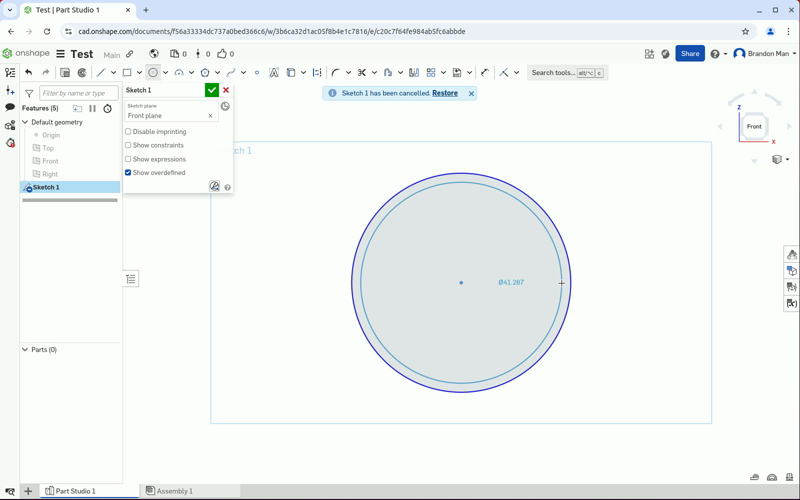
key(esc)
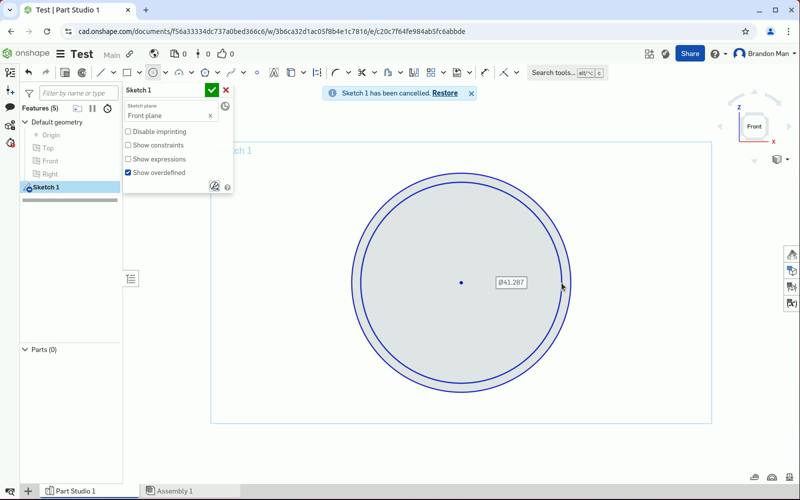
mouse_move(558, 321)
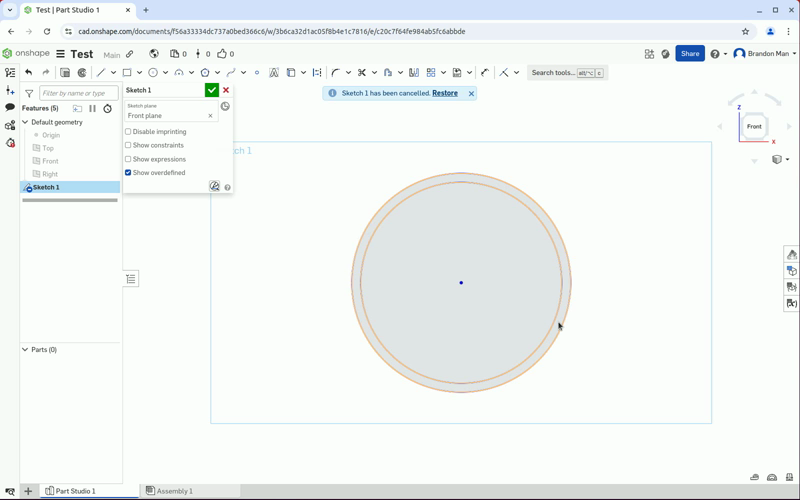
click(558, 321)
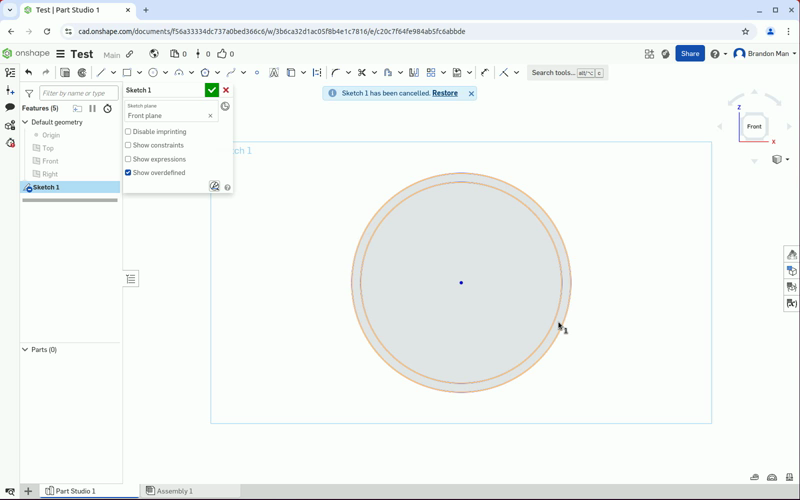
mouse_move(73, 352)
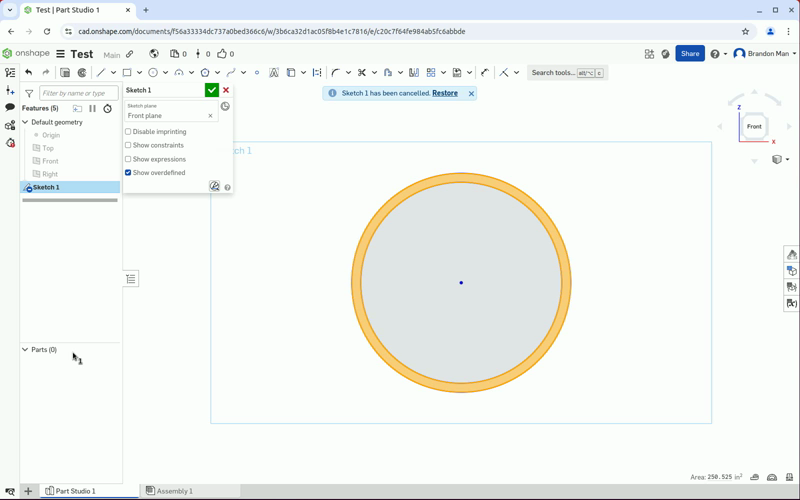
key(shift+y)
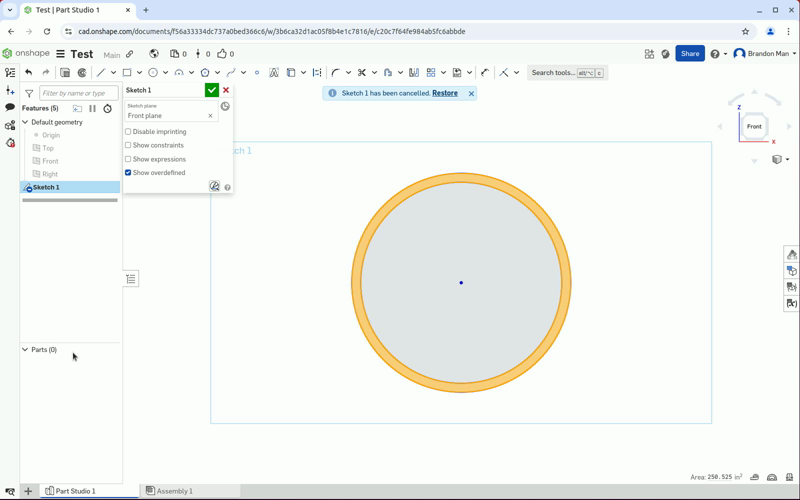
key(shift+e)
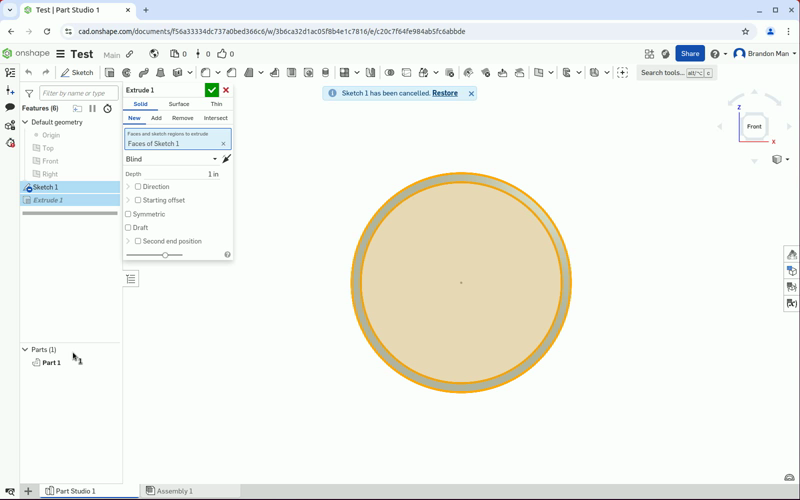
mouse_move(143, 106)
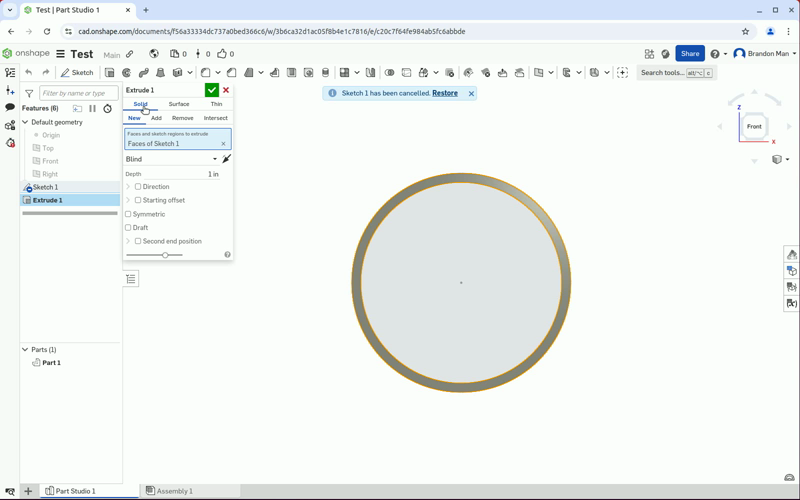
click(143, 106)
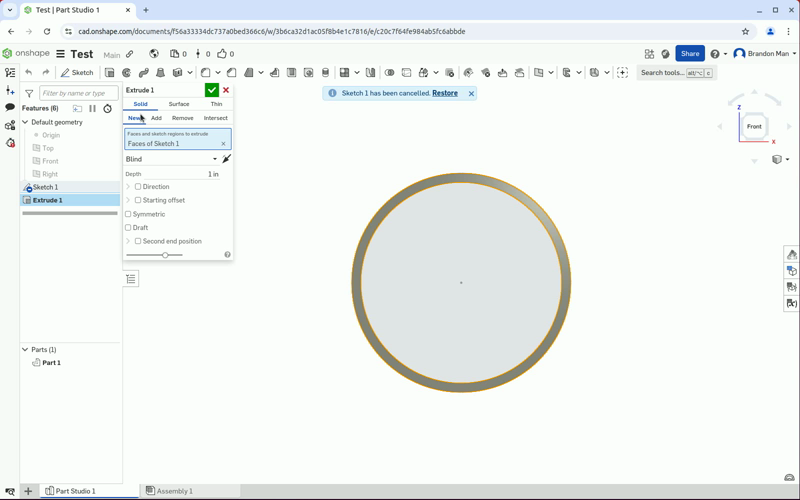
mouse_move(137, 120)
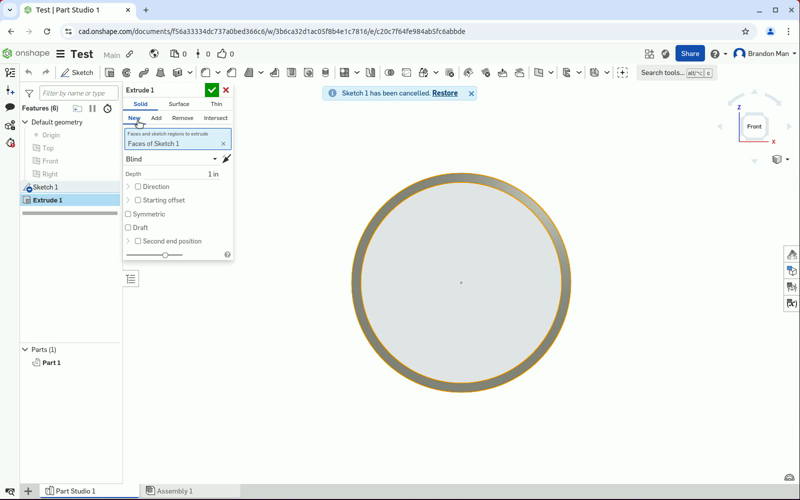
click(137, 120)
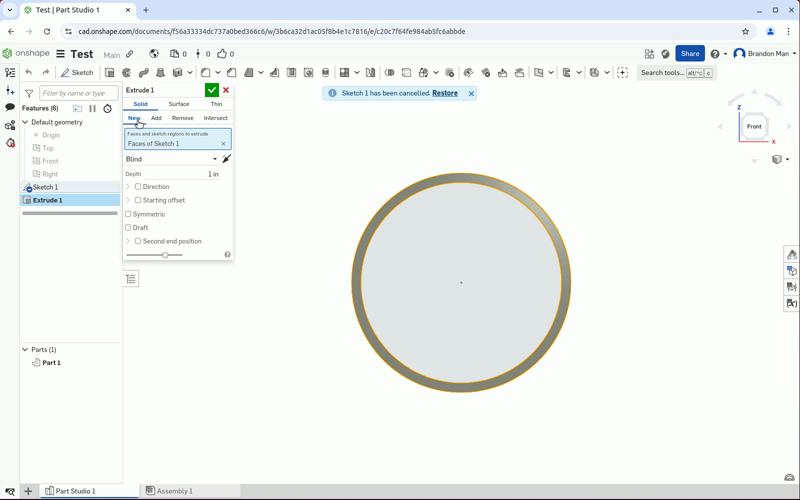
key(tab, 4)
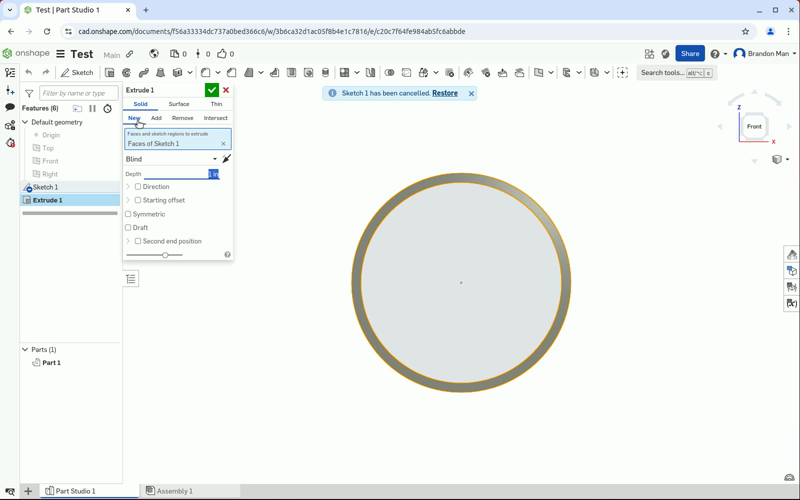
text(23.108)
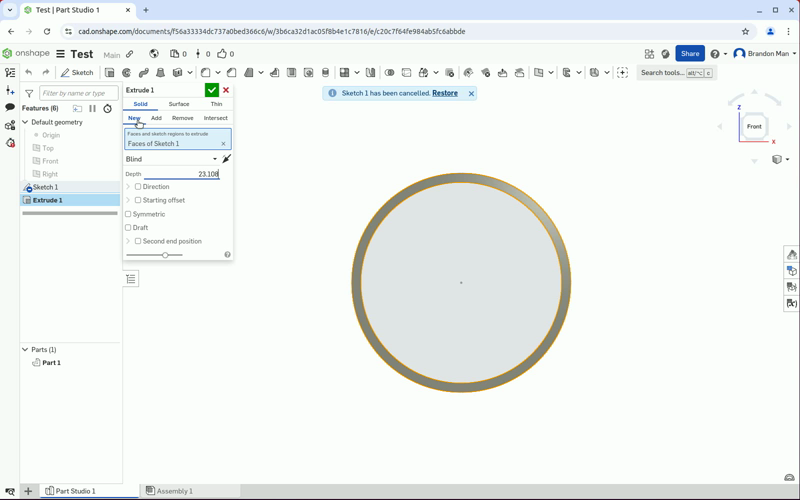
key(enter)
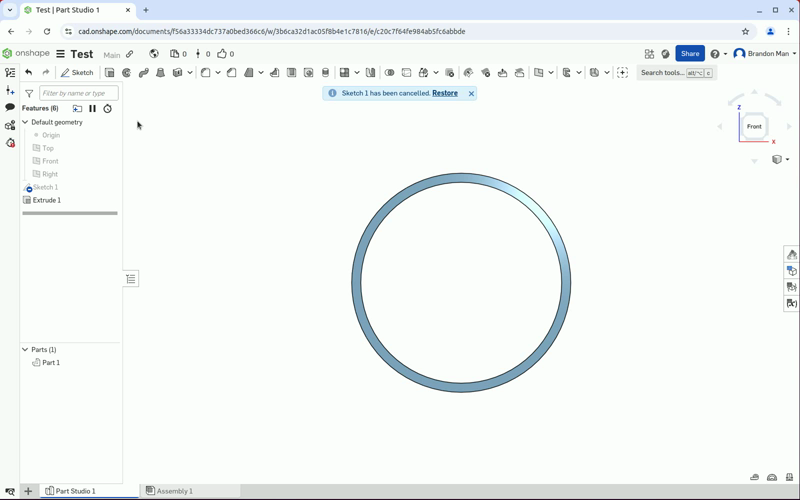
key(shift+h)
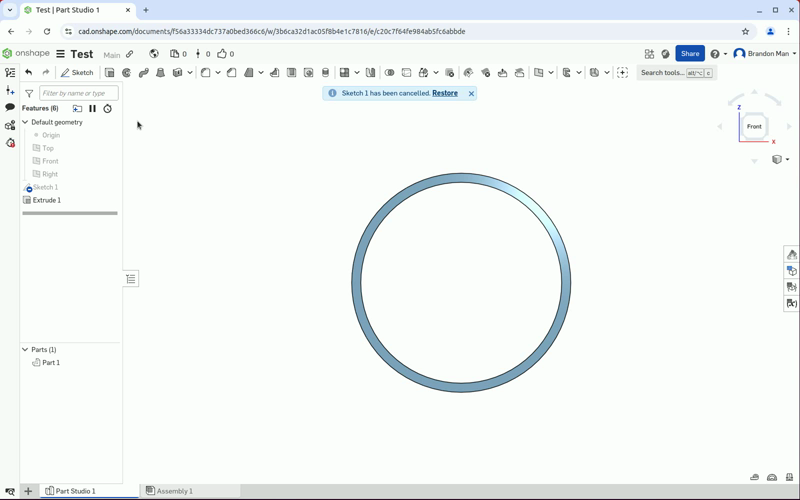
key(shift+h)
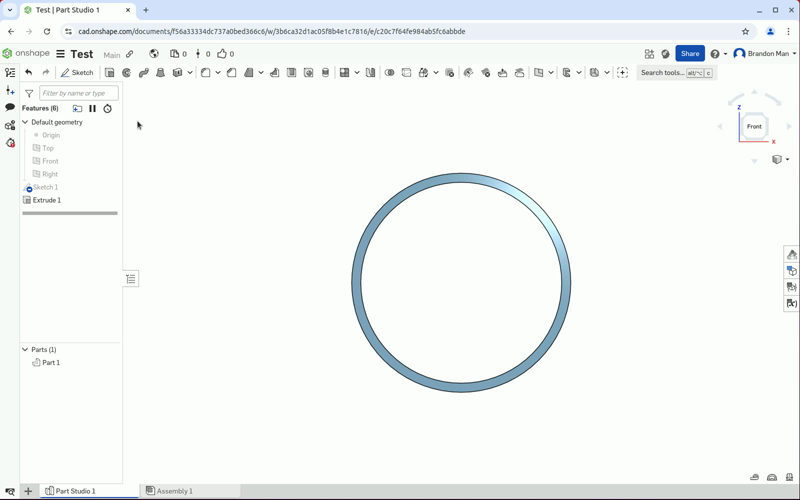
mouse_move(73, 189)
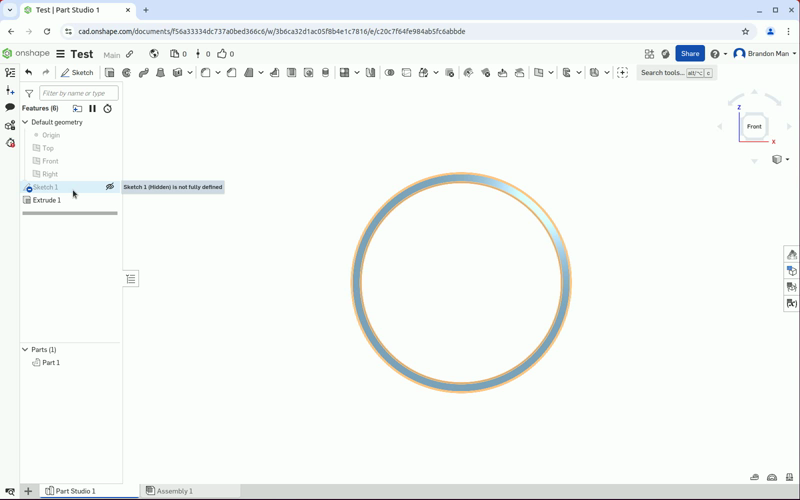
click(73, 189)
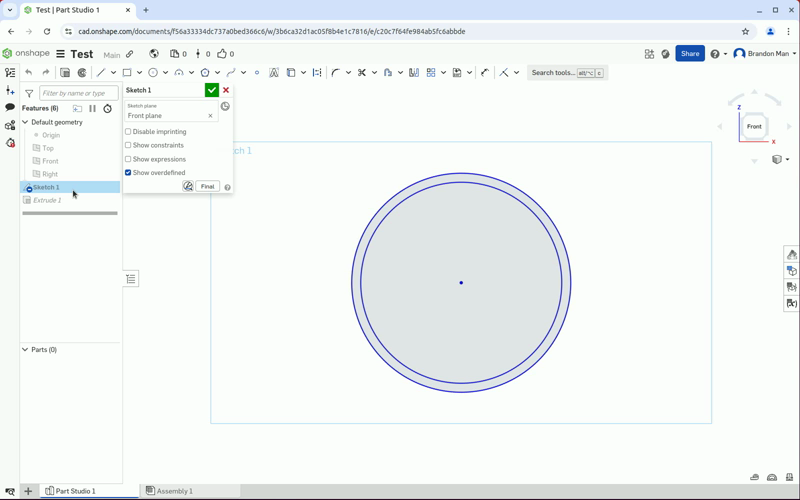
mouse_move(229, 92)
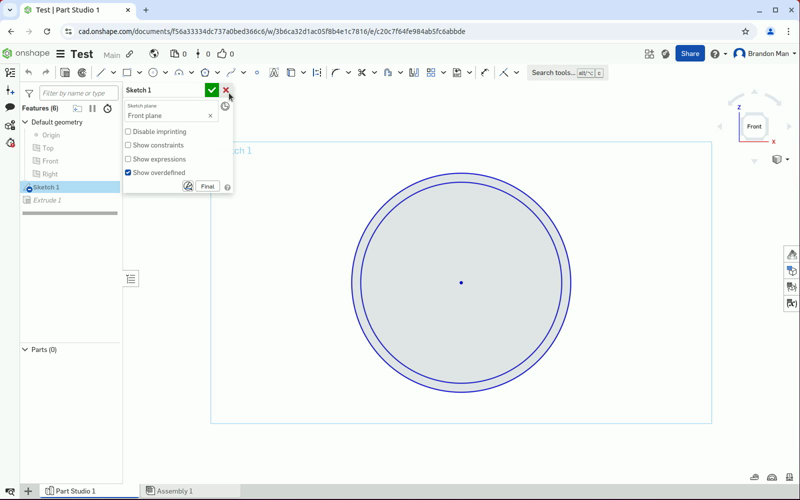
click(229, 92)
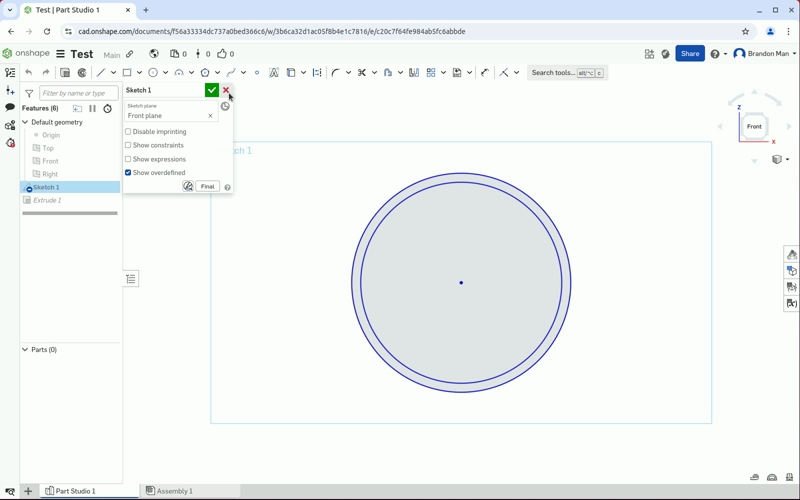
key(shift+s)
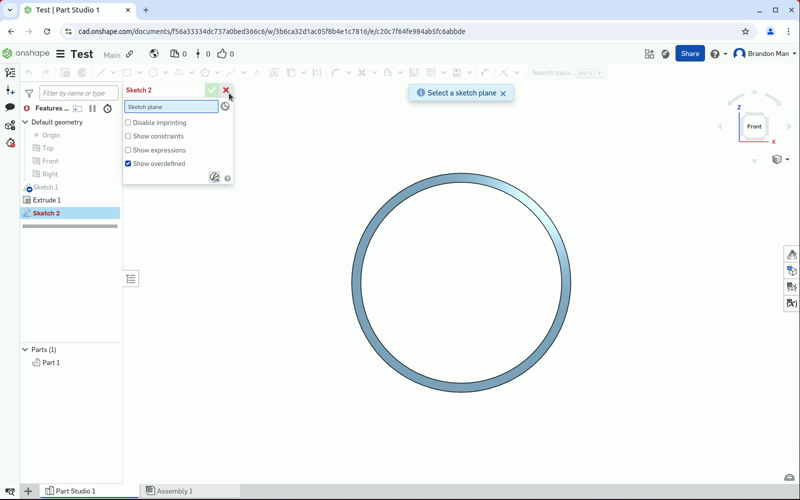
mouse_move(73, 163)
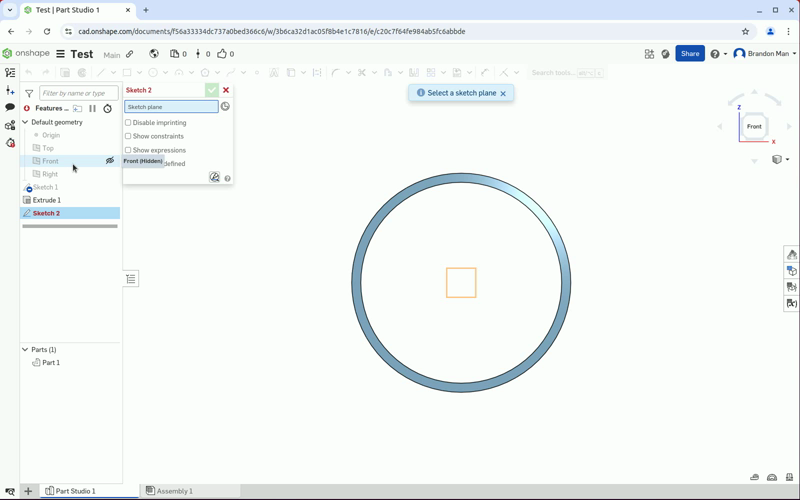
click(73, 163)
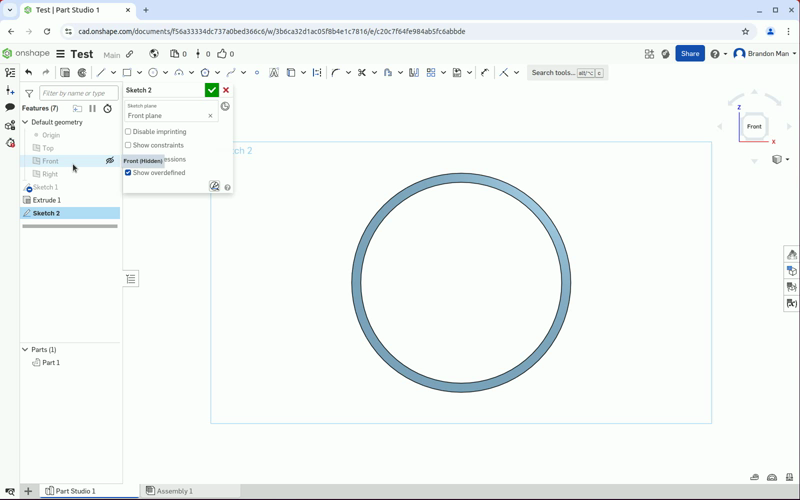
mouse_move(73, 352)
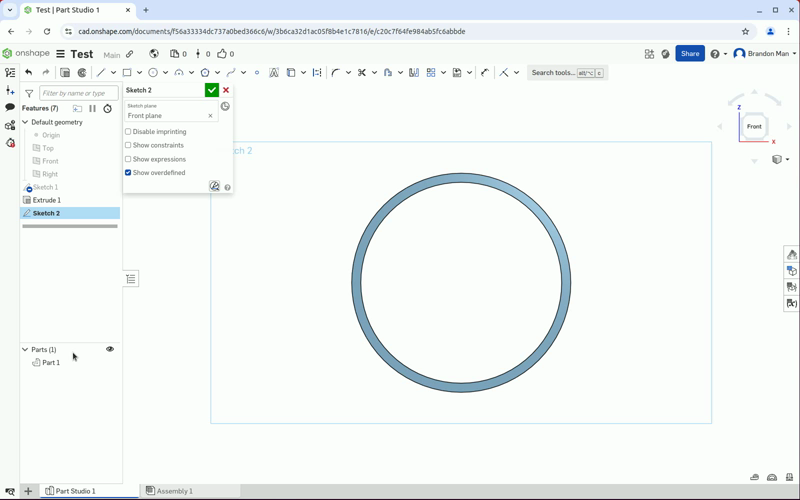
key(y)
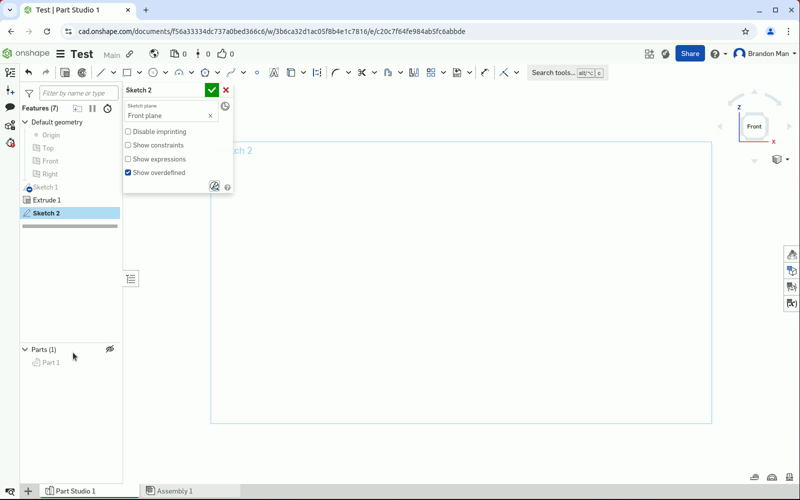
key(c)
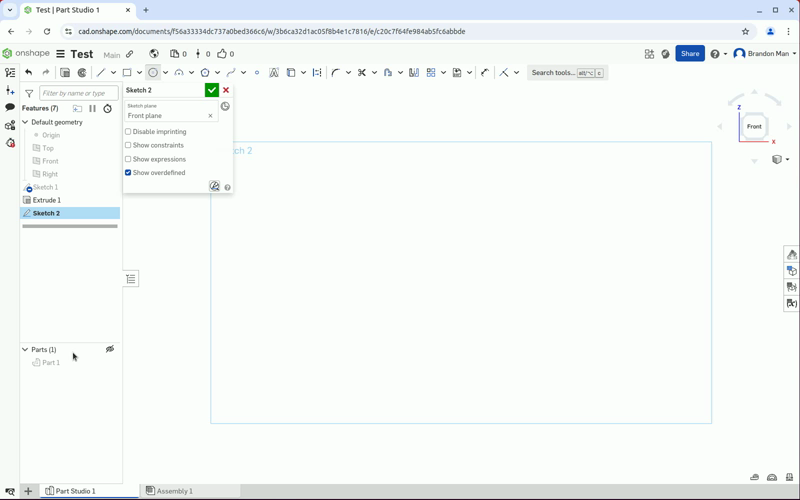
key_down(shift)
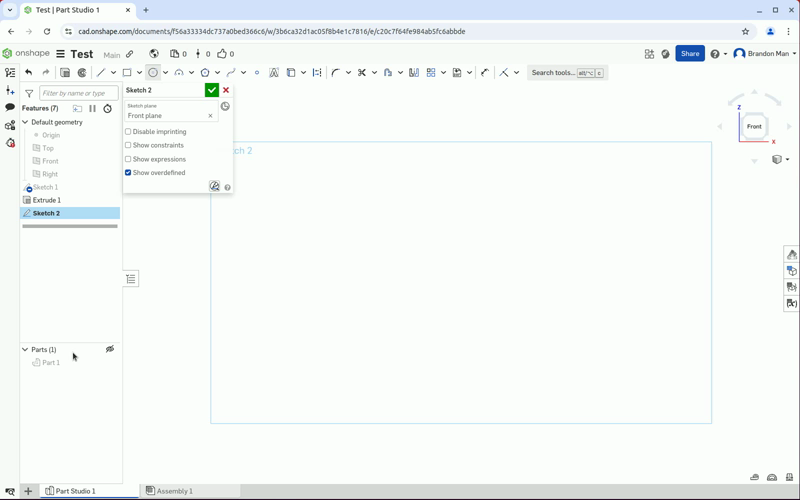
mouse_move(461, 282)
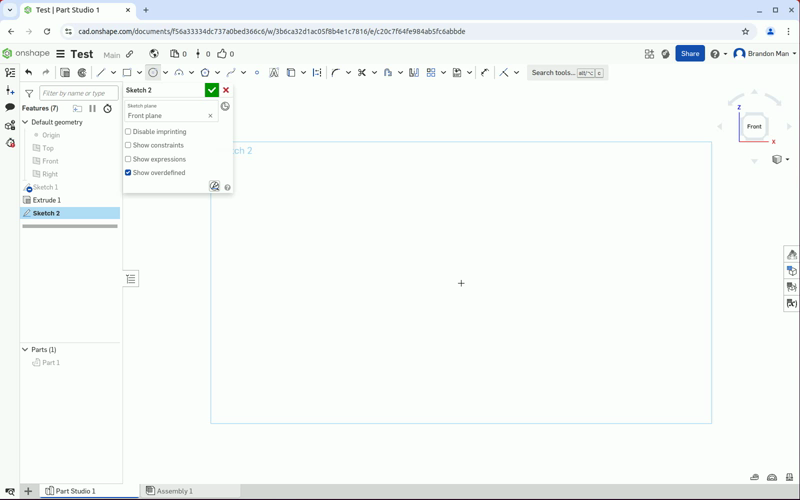
click(461, 282)
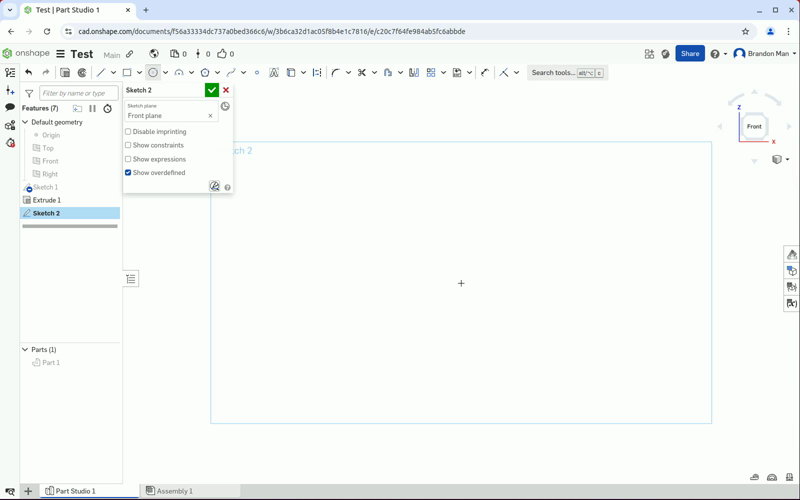
key_up(shift)
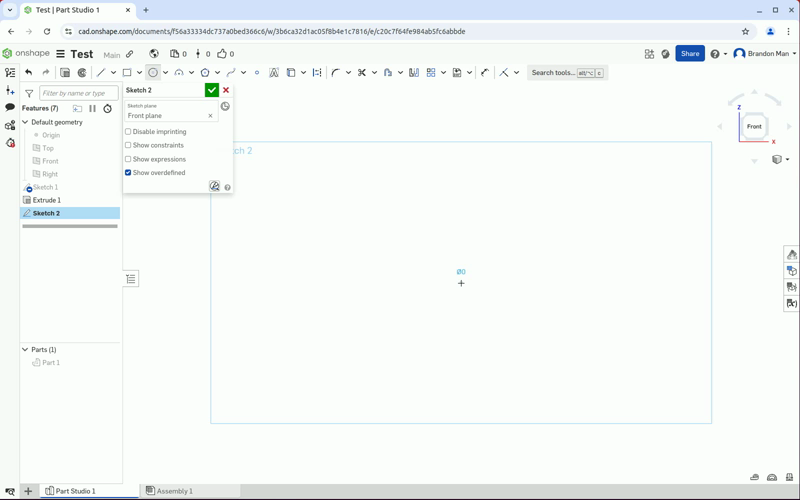
mouse_move(561, 282)
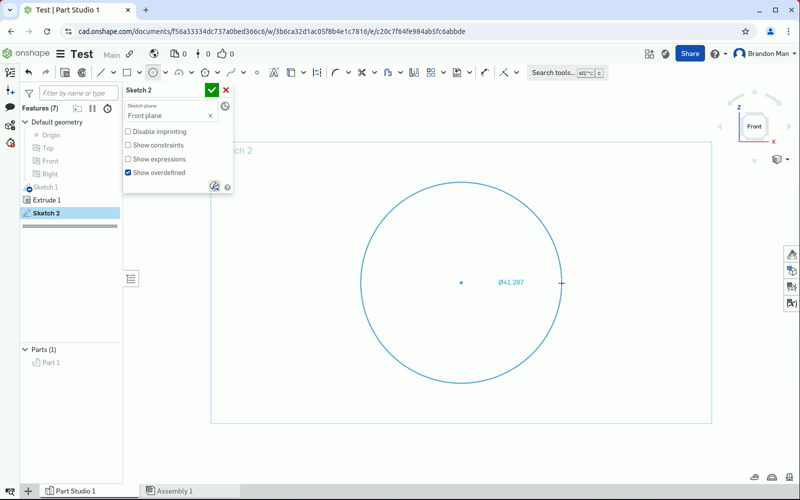
click(561, 282)
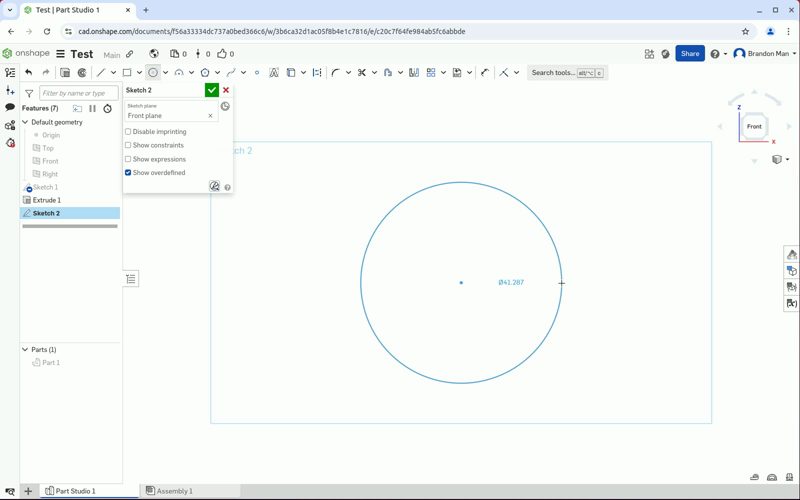
key(esc)
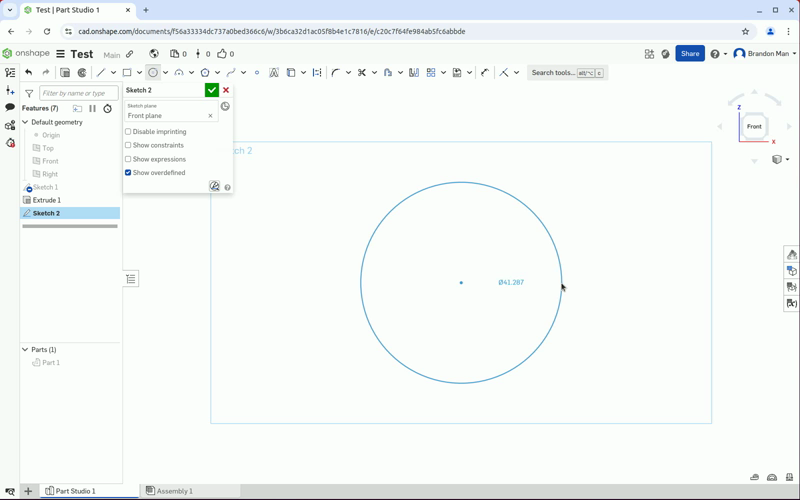
key(c)
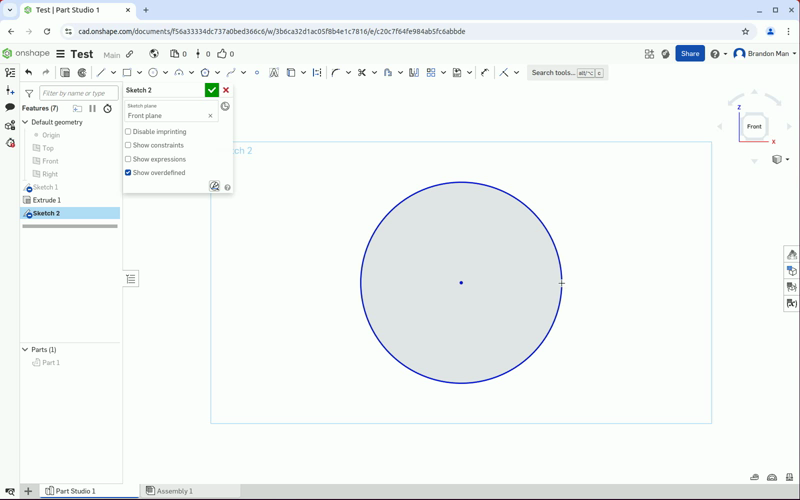
key_down(shift)
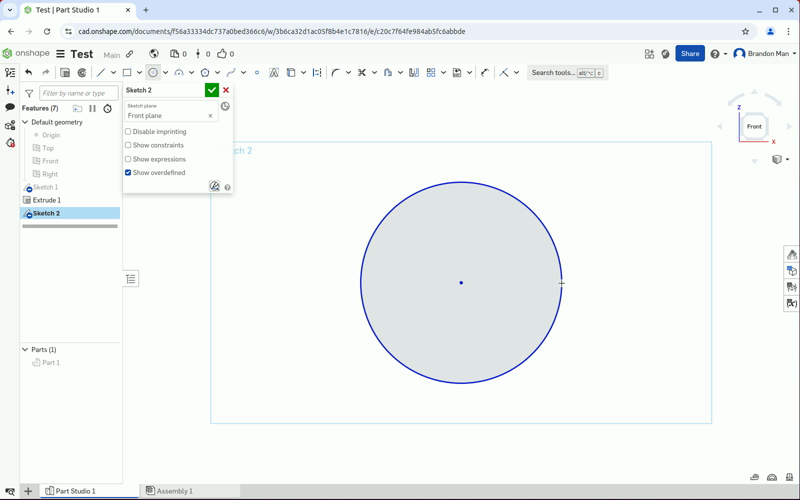
mouse_move(461, 282)
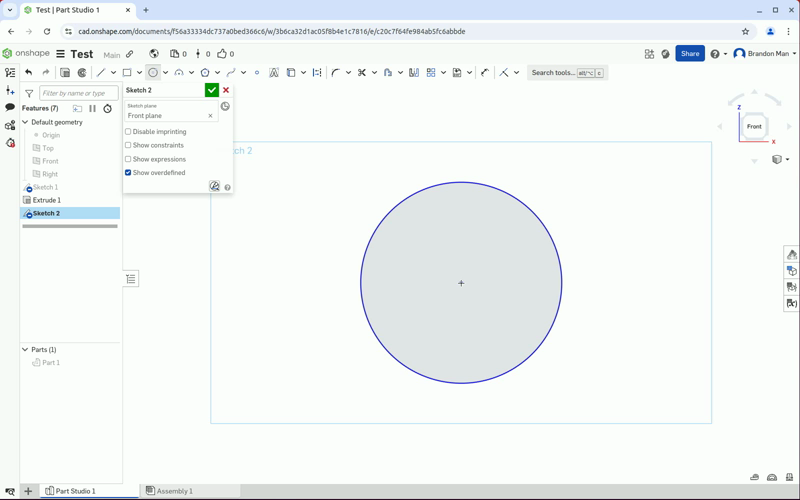
click(461, 282)
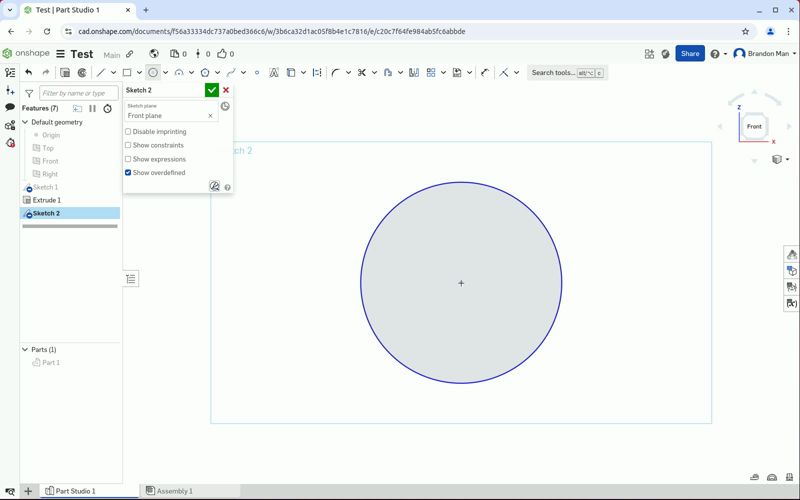
key_up(shift)
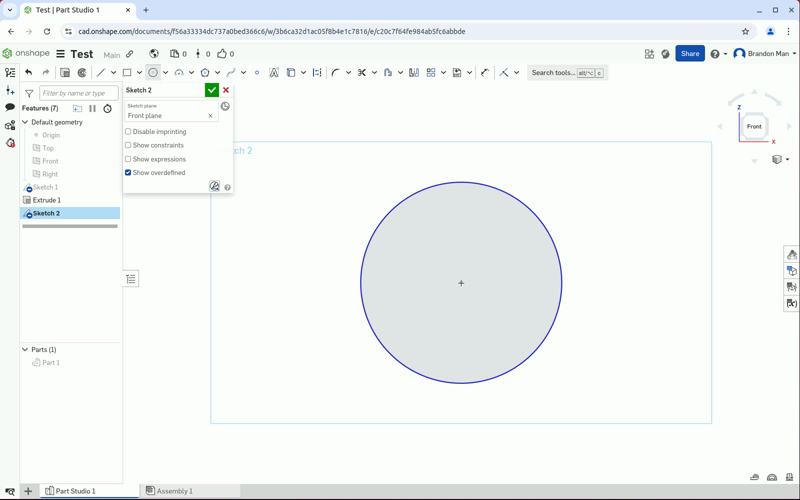
mouse_move(551, 282)
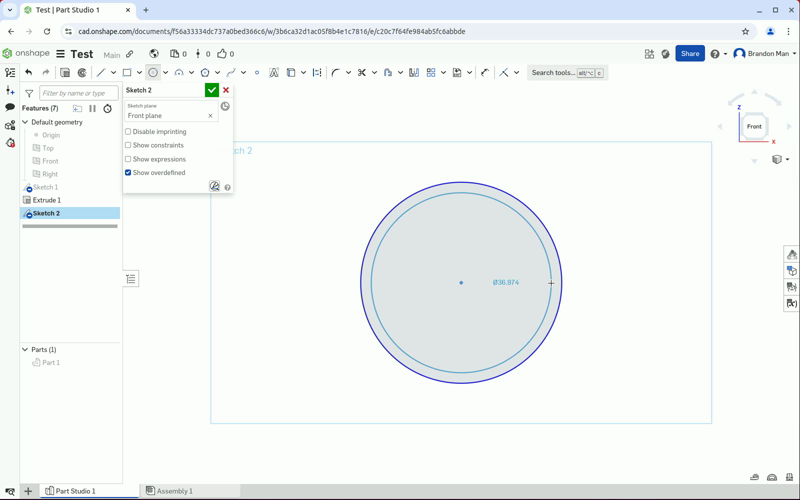
click(551, 282)
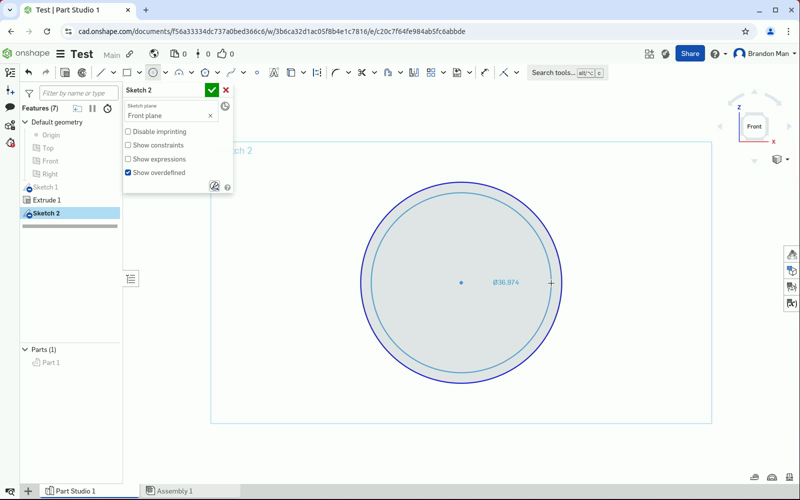
key(esc)
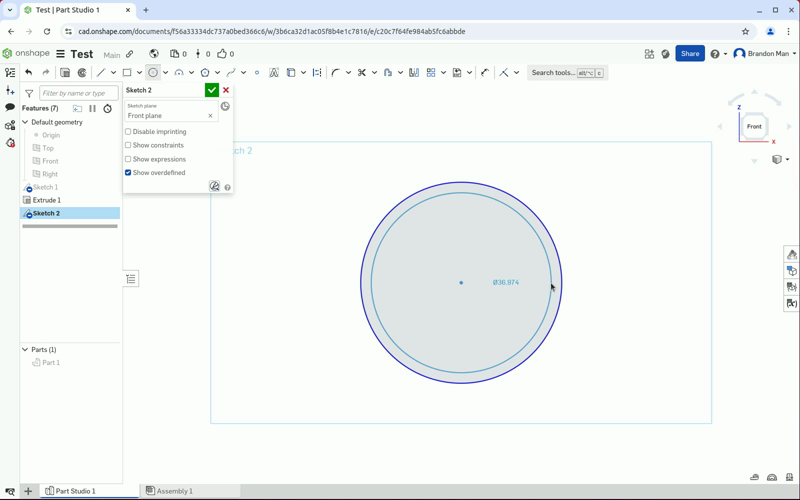
mouse_move(464, 189)
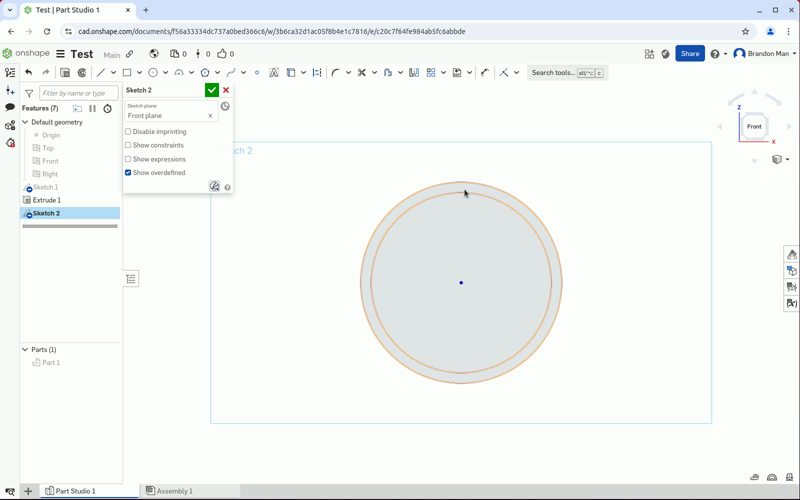
click(464, 189)
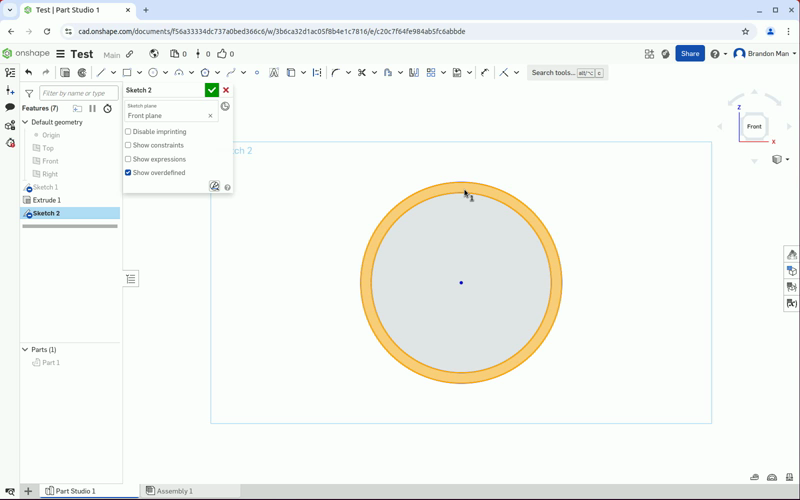
mouse_move(73, 352)
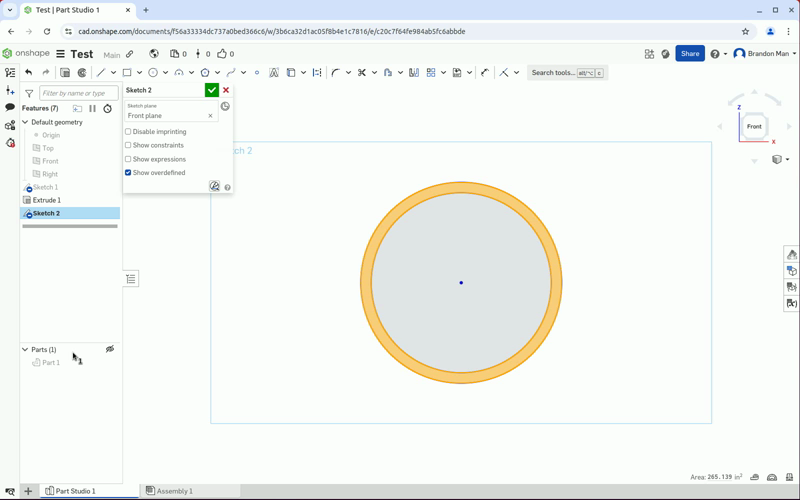
key(shift+y)
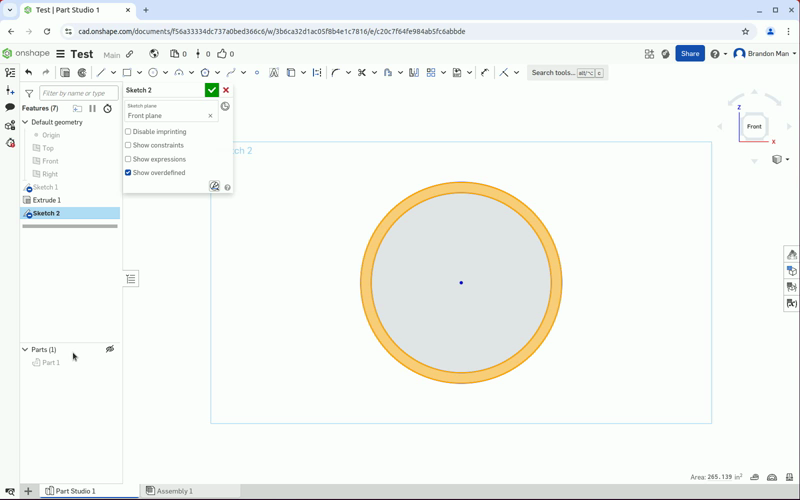
key(shift+e)
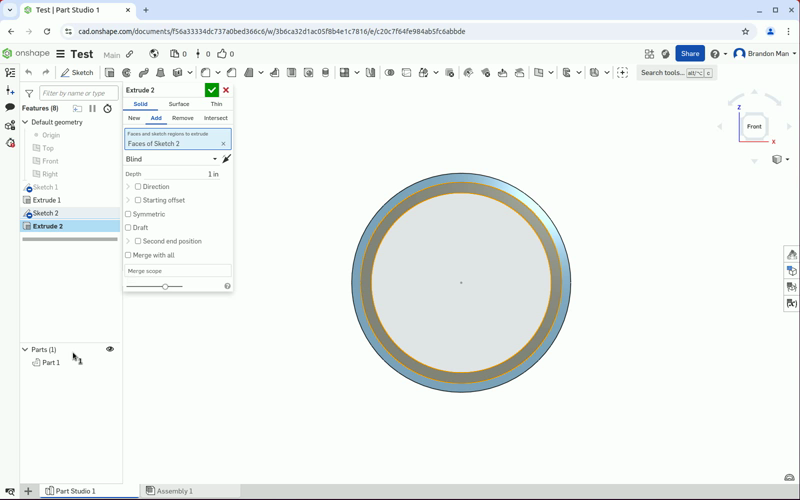
mouse_move(143, 106)
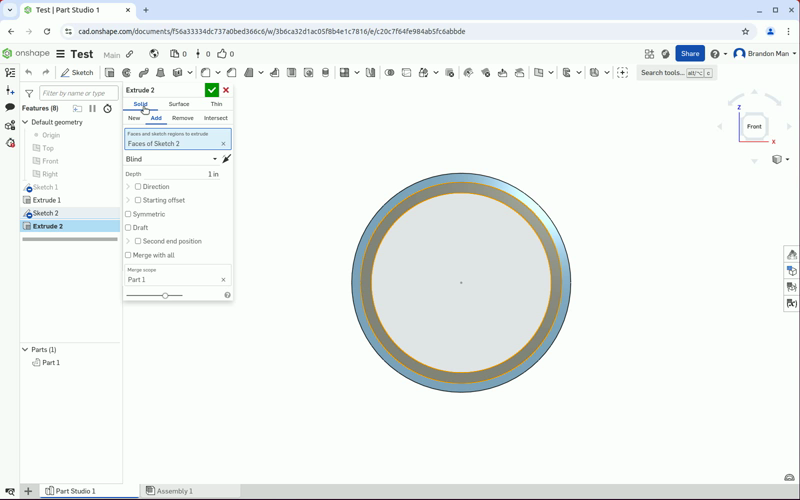
click(143, 106)
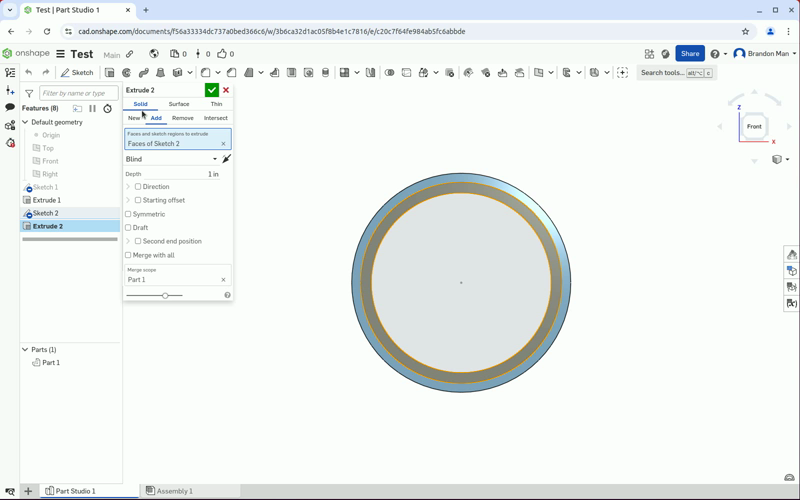
mouse_move(137, 120)
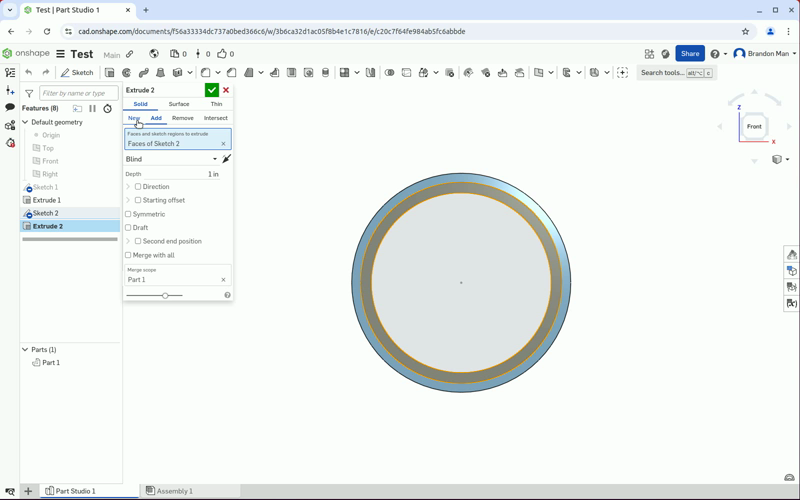
click(137, 120)
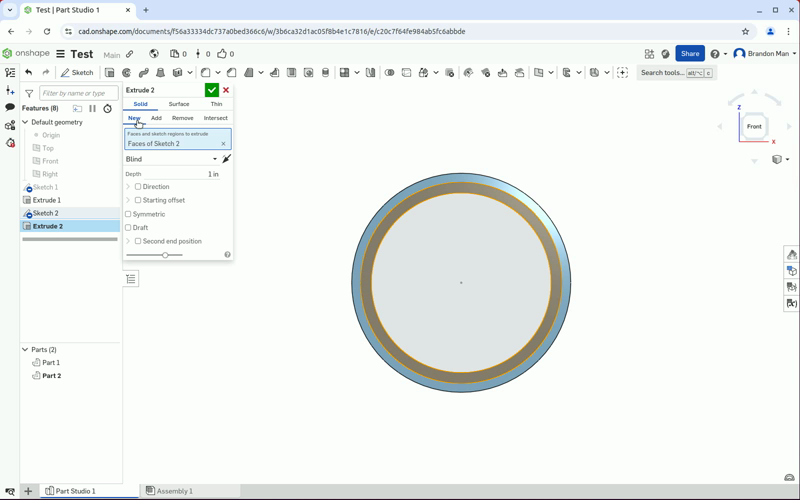
key(tab, 4)
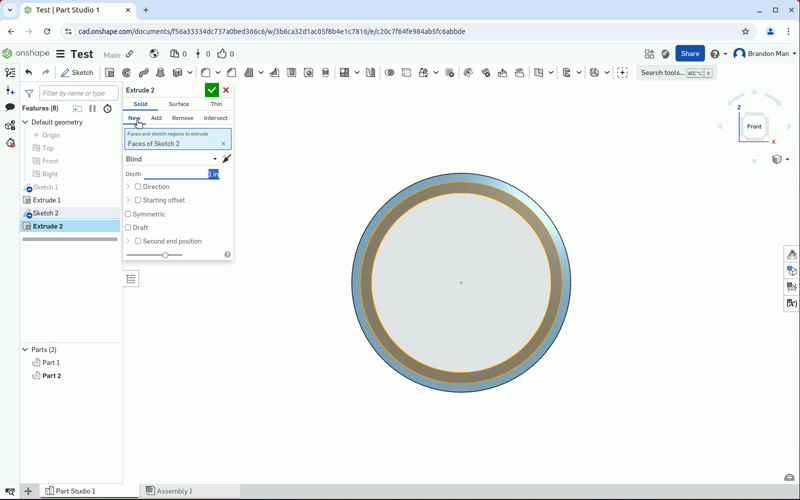
text(0.722)
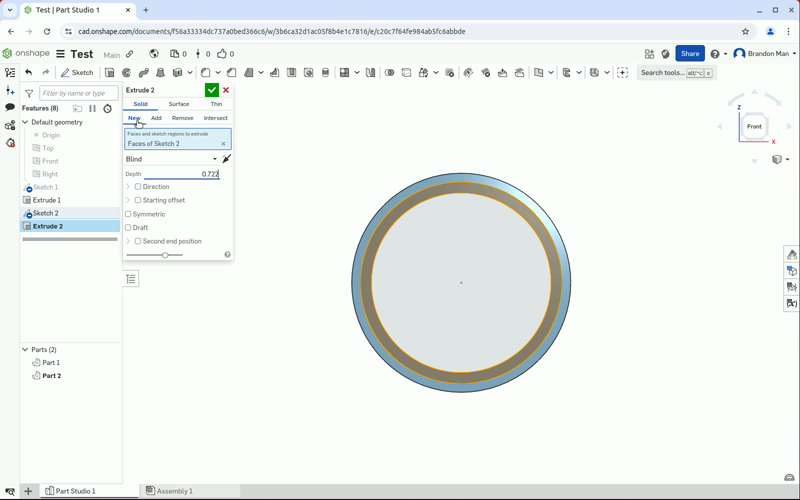
key(enter)
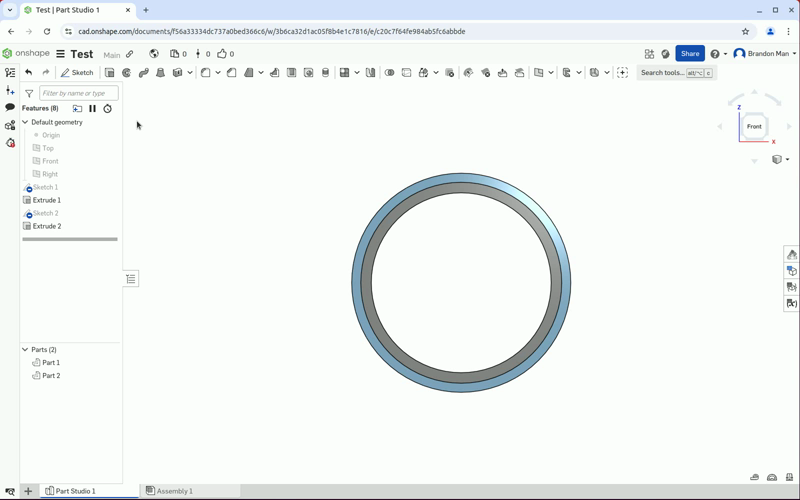
key(shift+h)
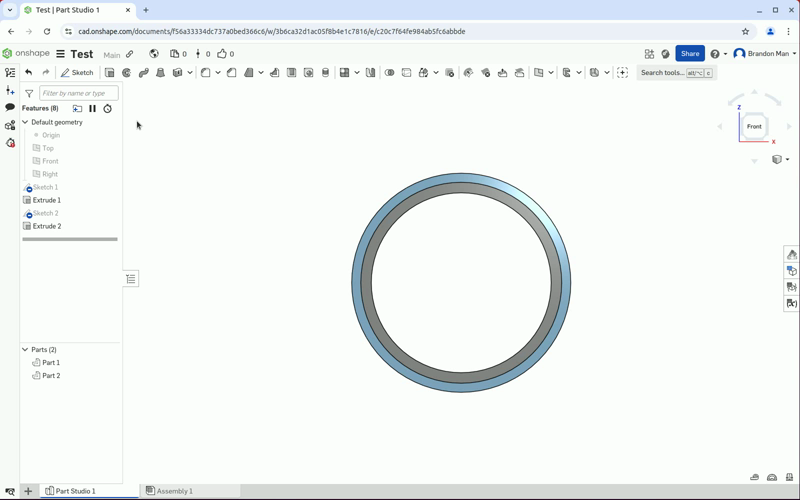
key(shift+h)
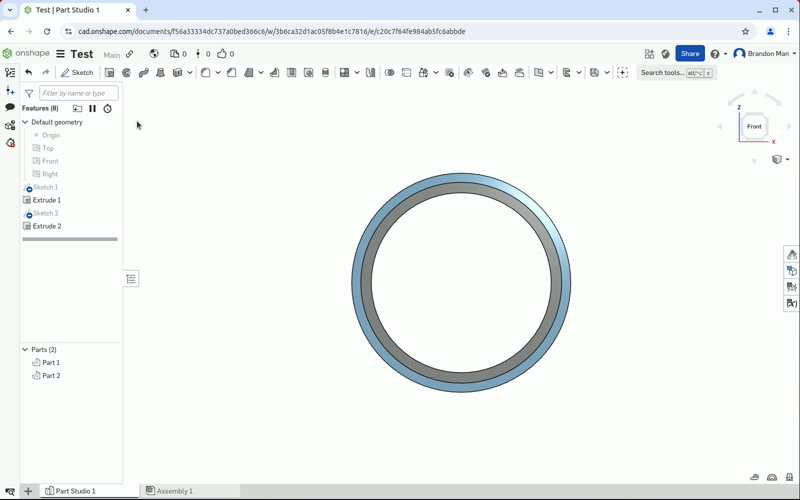
mouse_move(73, 189)
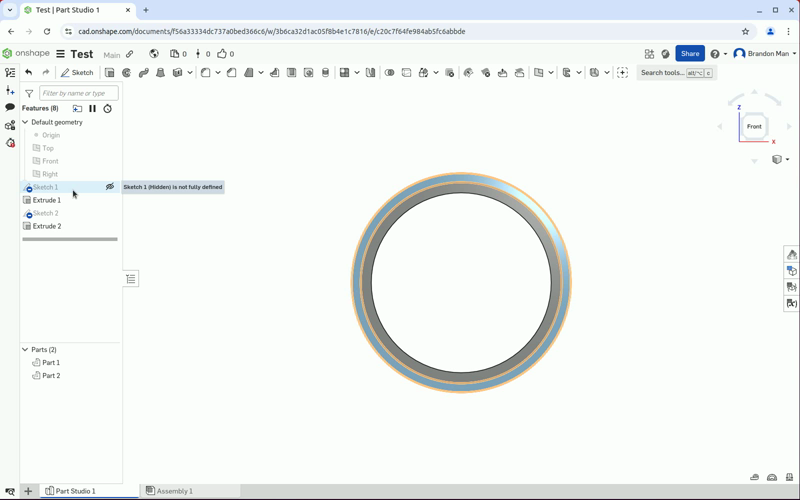
click(73, 189)
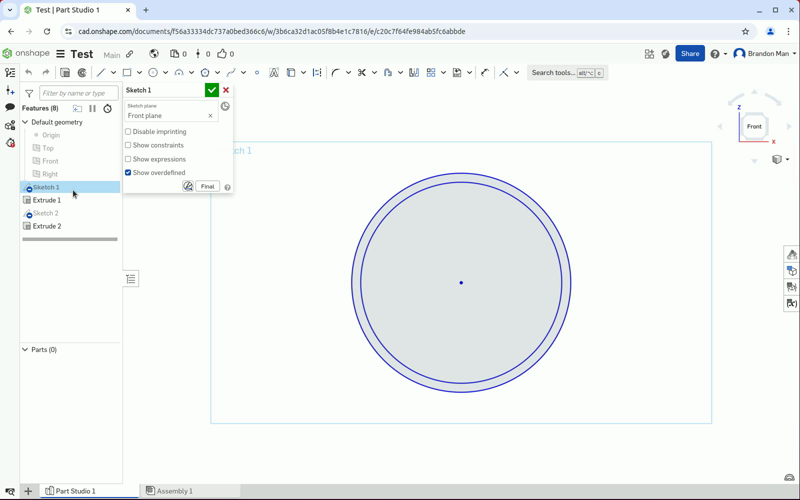
mouse_move(229, 92)
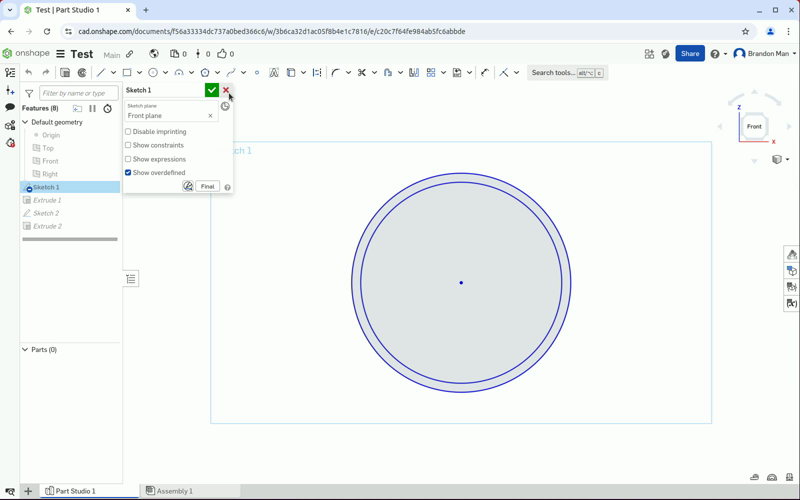
click(229, 92)
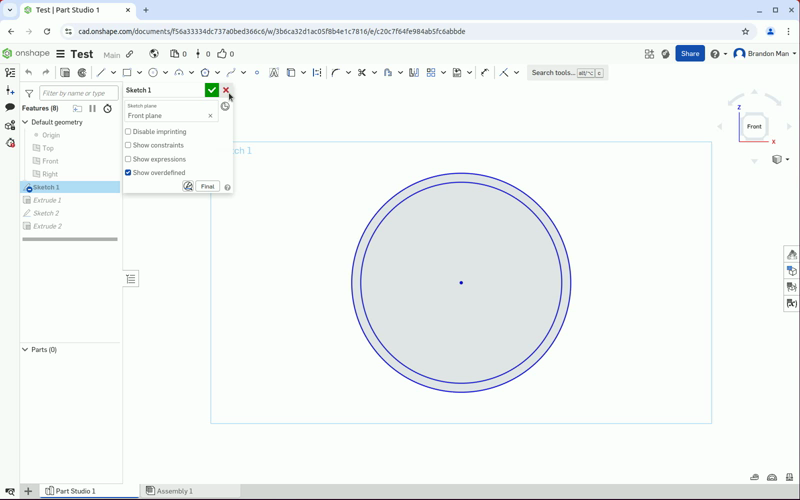
key(shift+s)
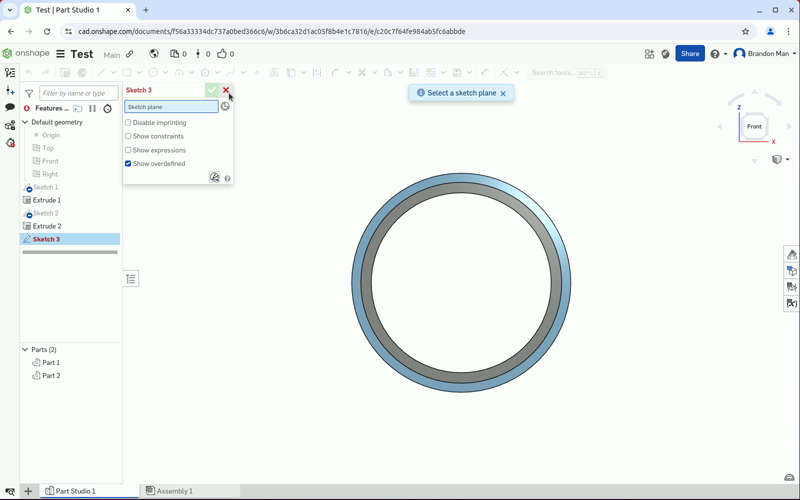
mouse_move(73, 163)
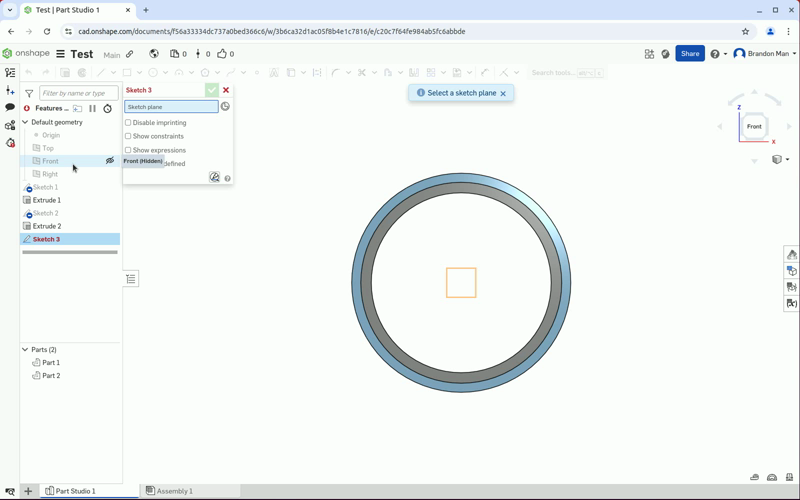
click(73, 163)
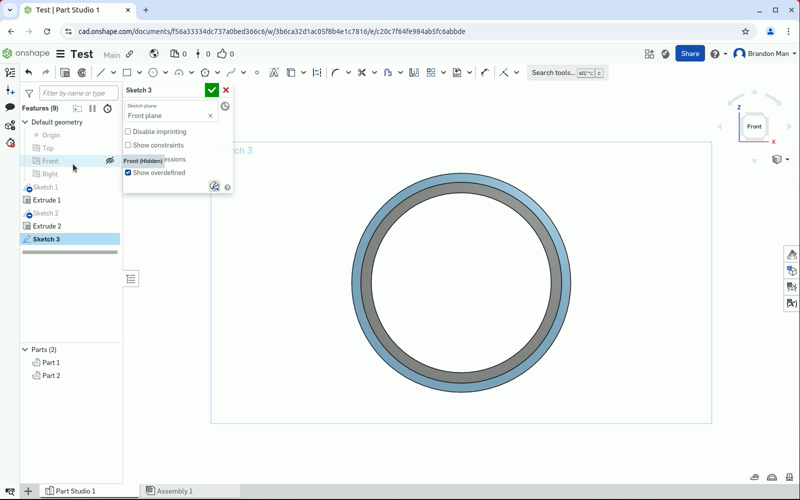
mouse_move(73, 352)
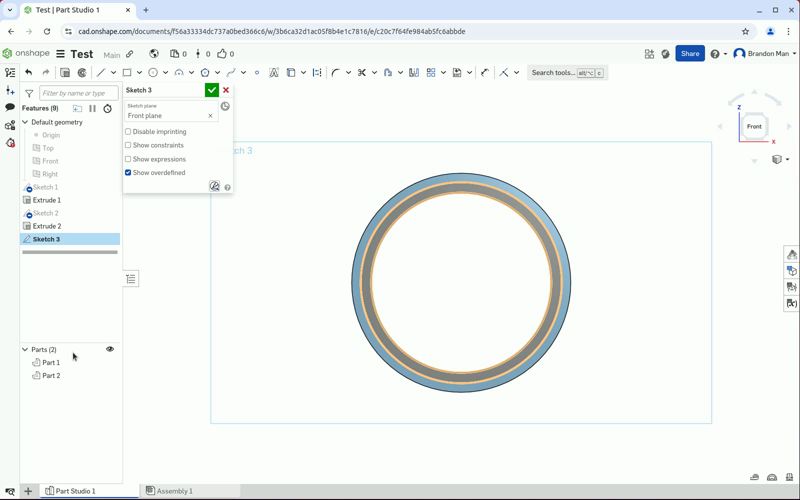
key(y)
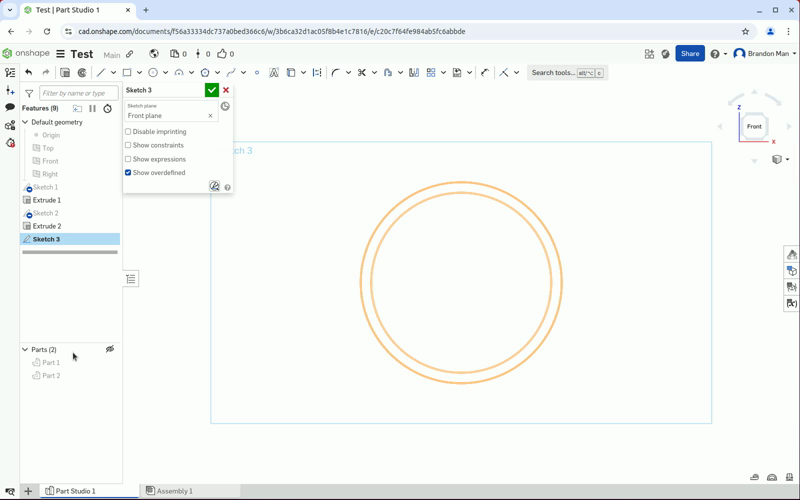
key(c)
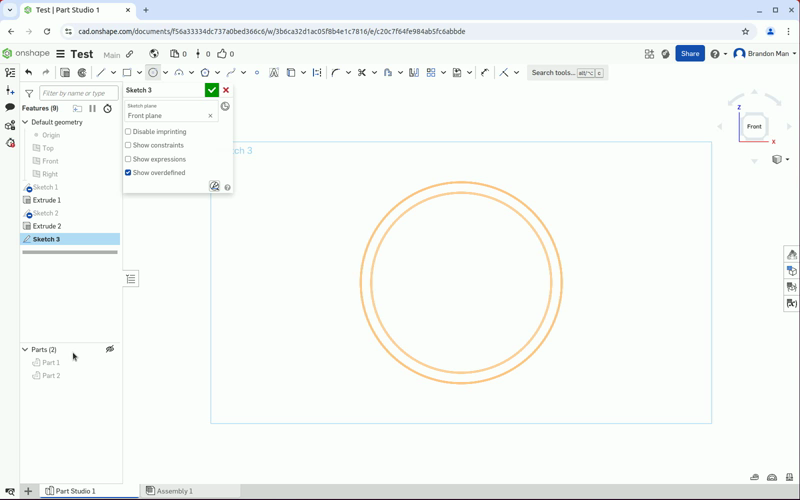
key_down(shift)
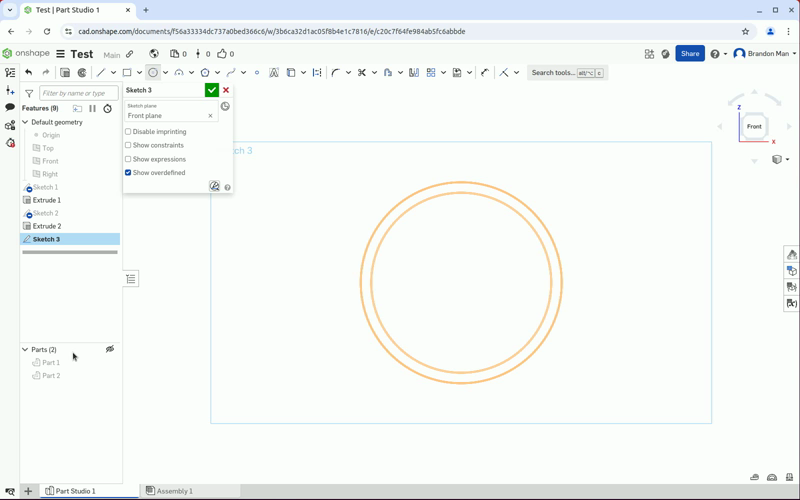
mouse_move(461, 282)
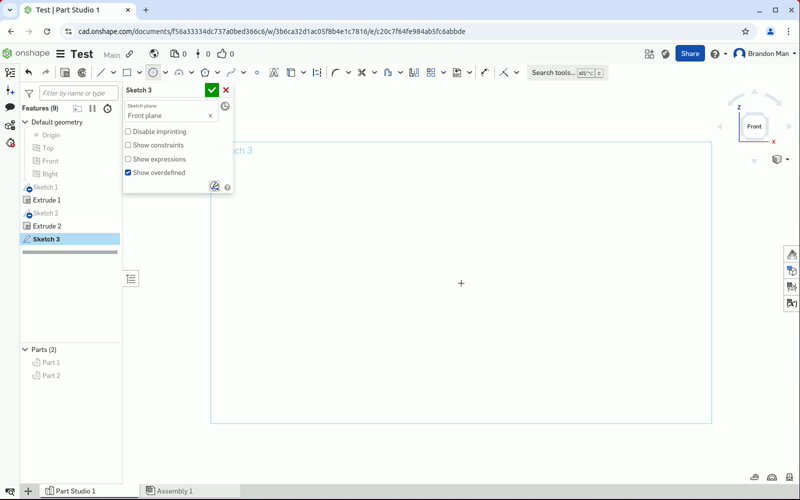
click(461, 282)
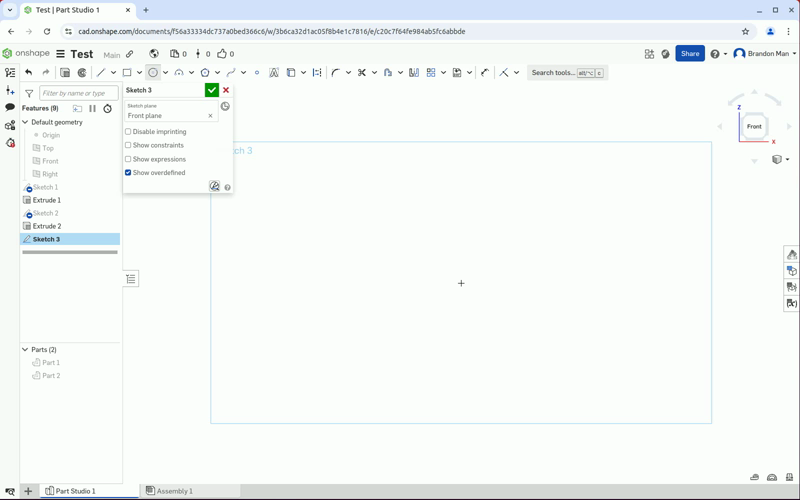
key_up(shift)
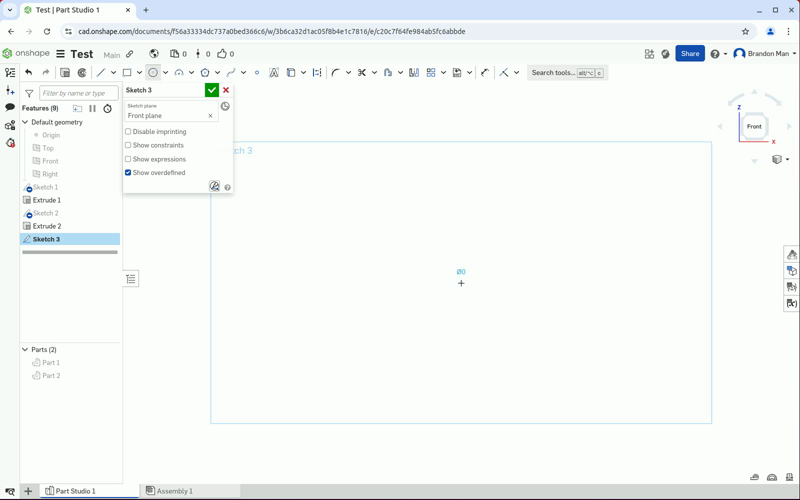
mouse_move(570, 282)
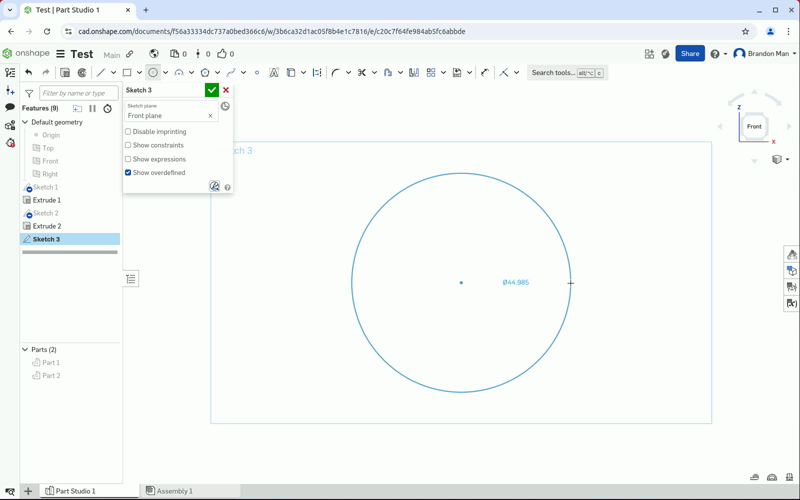
click(570, 282)
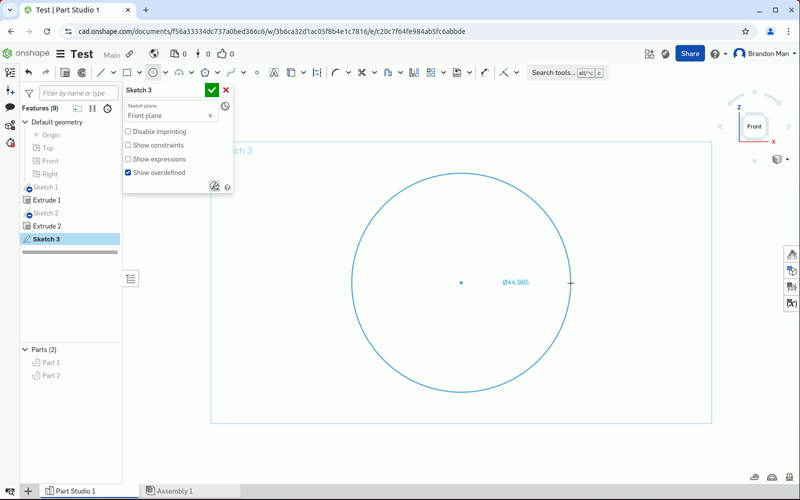
key(esc)
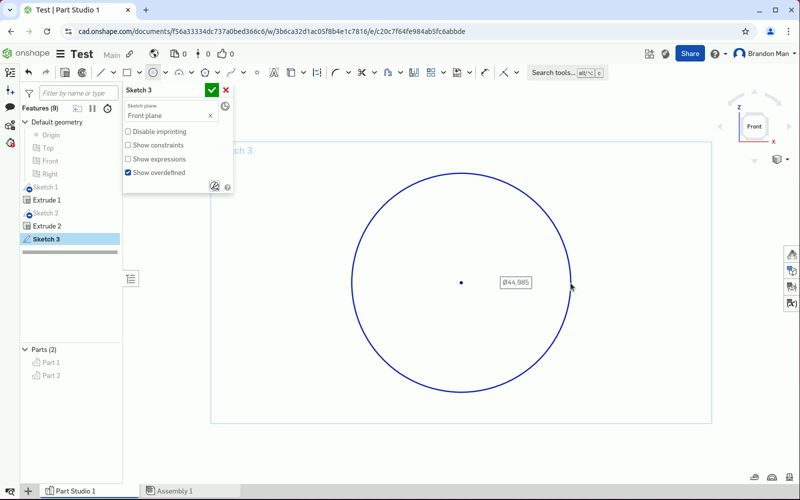
key(c)
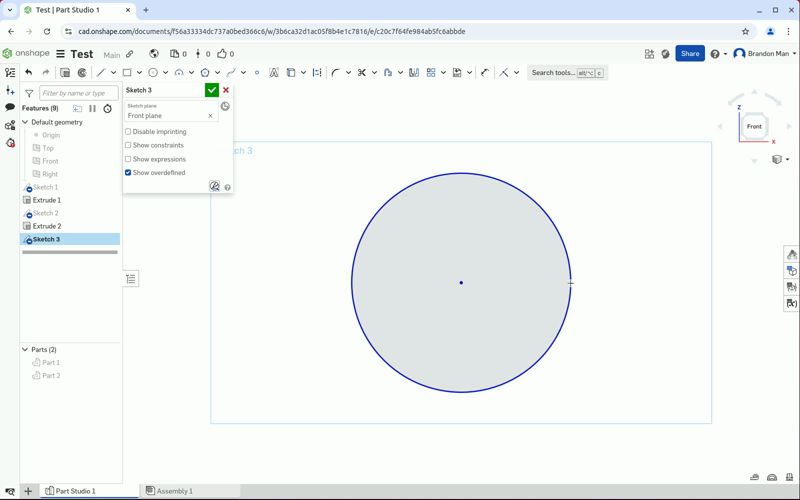
key_down(shift)
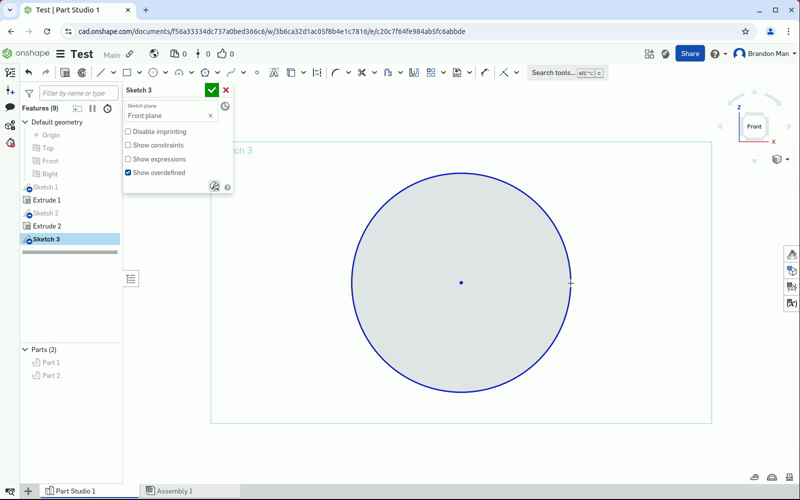
mouse_move(461, 282)
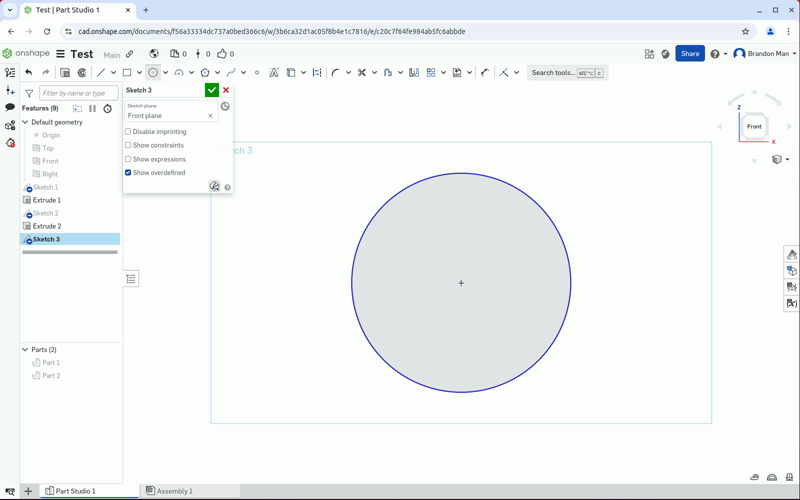
click(461, 282)
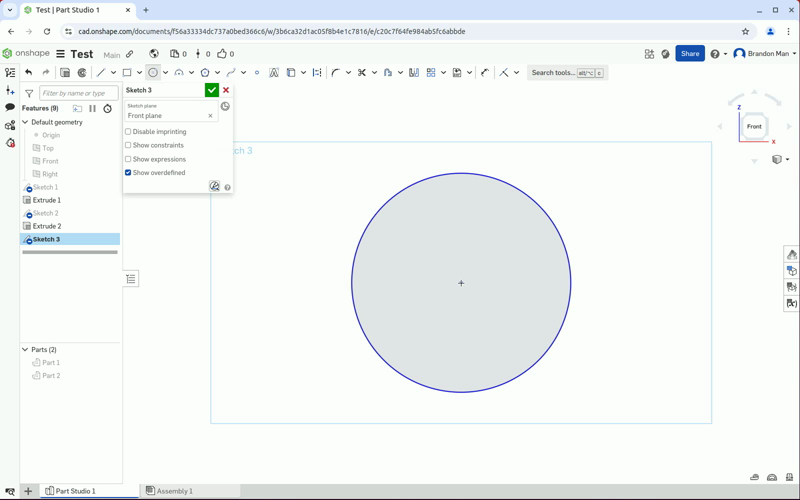
key_up(shift)
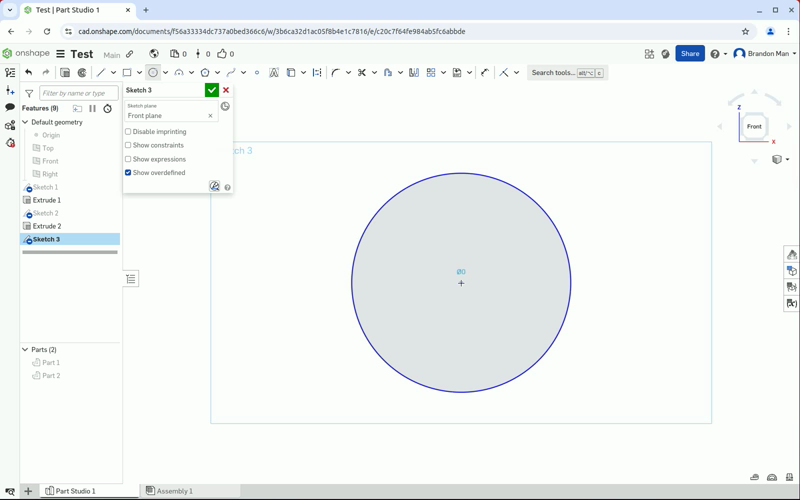
mouse_move(561, 282)
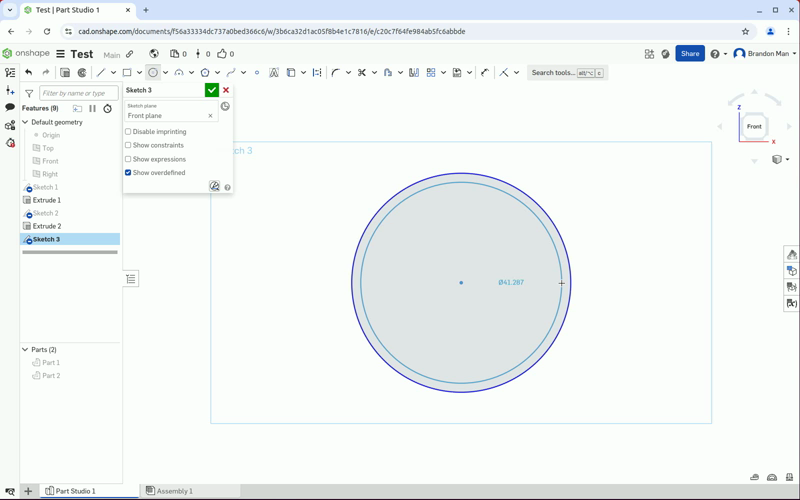
click(561, 282)
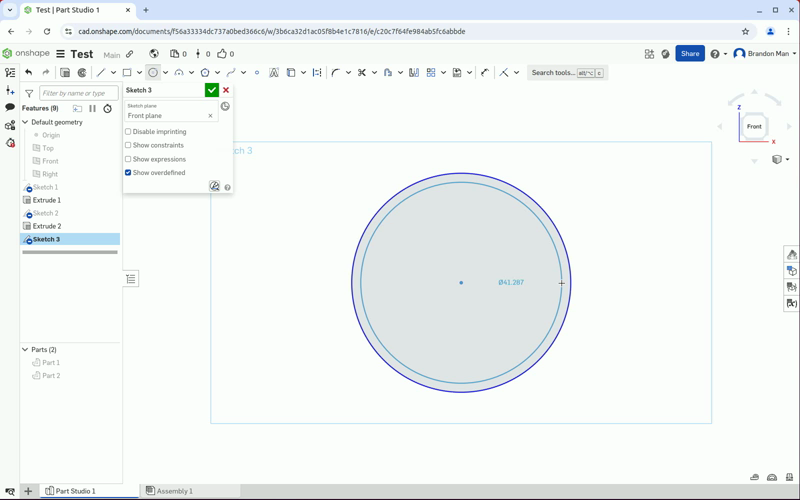
key(esc)
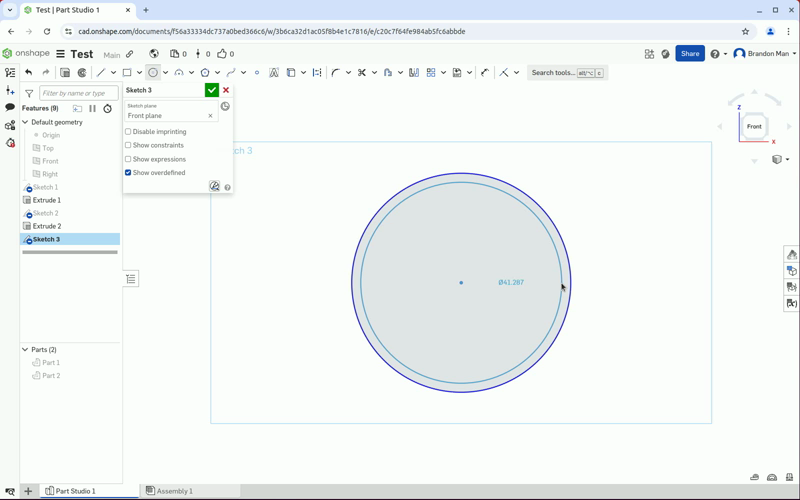
mouse_move(563, 259)
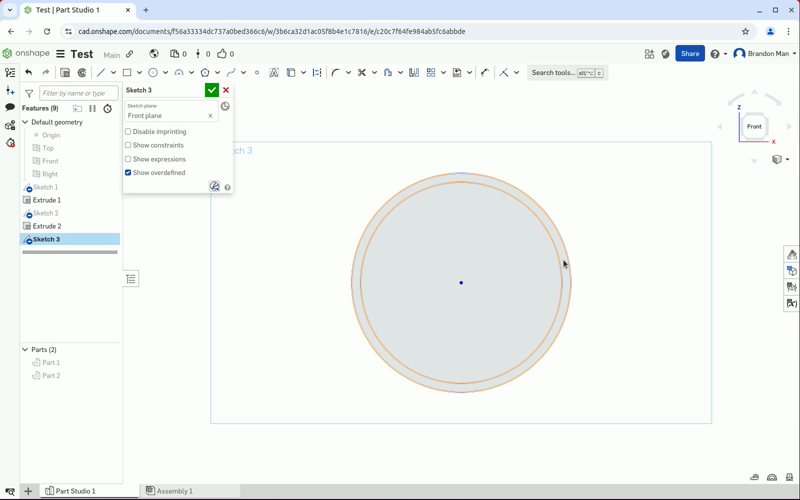
click(563, 259)
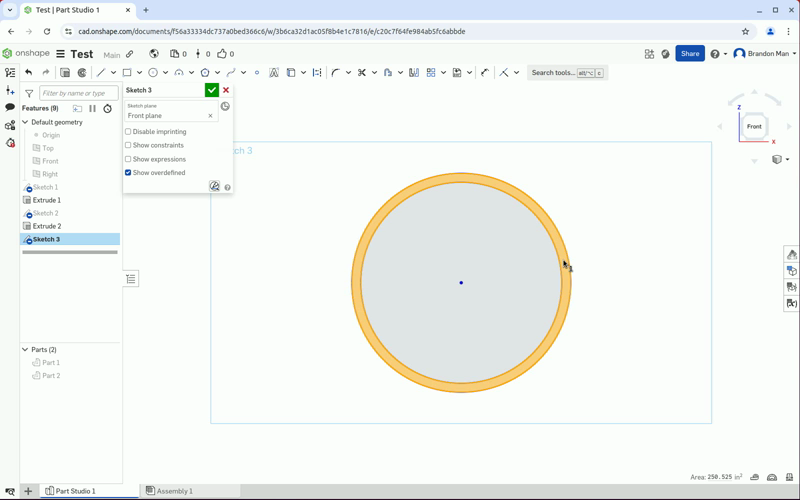
mouse_move(73, 352)
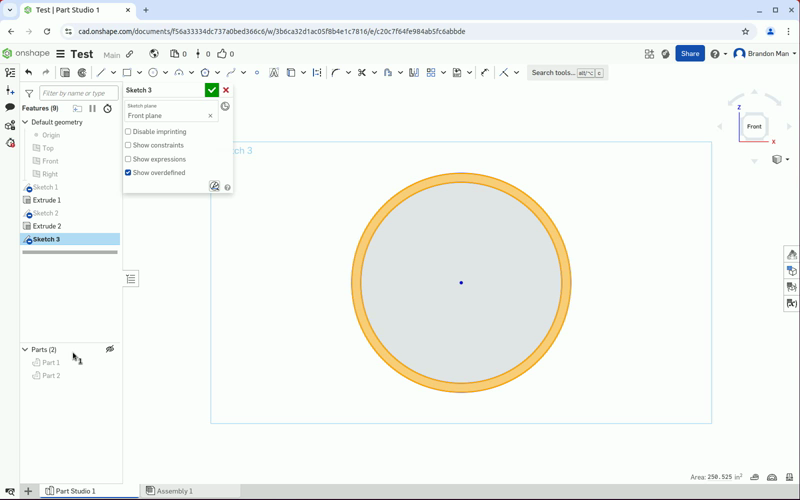
key(shift+y)
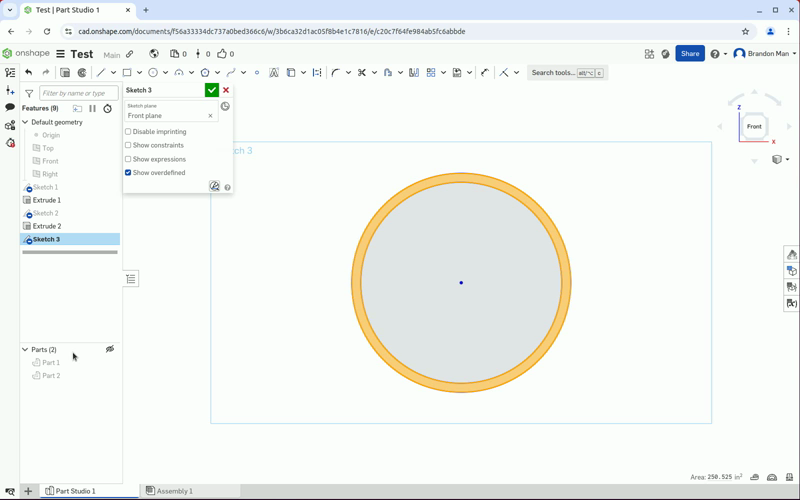
key(shift+e)
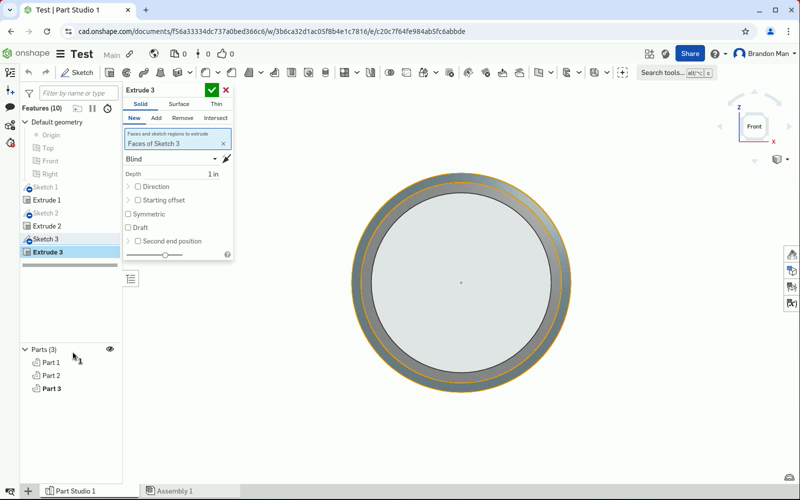
mouse_move(143, 106)
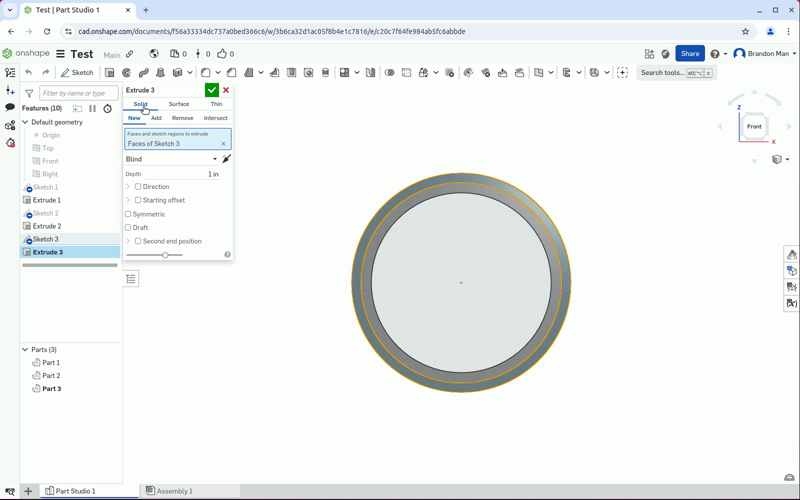
click(143, 106)
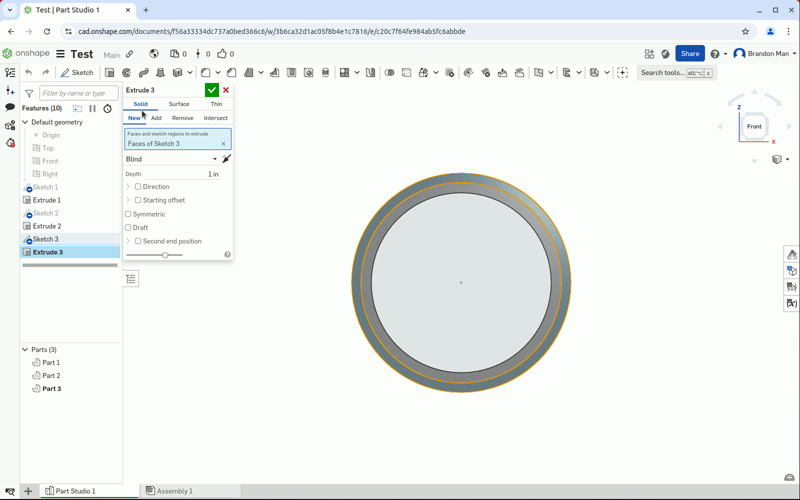
mouse_move(137, 120)
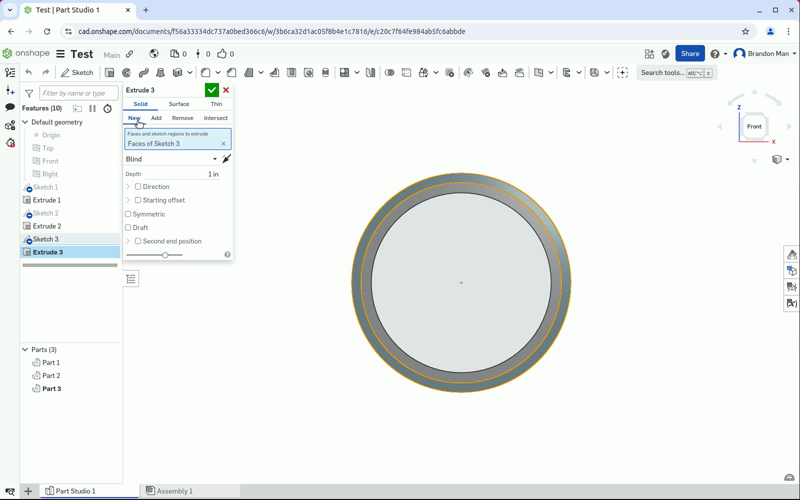
click(137, 120)
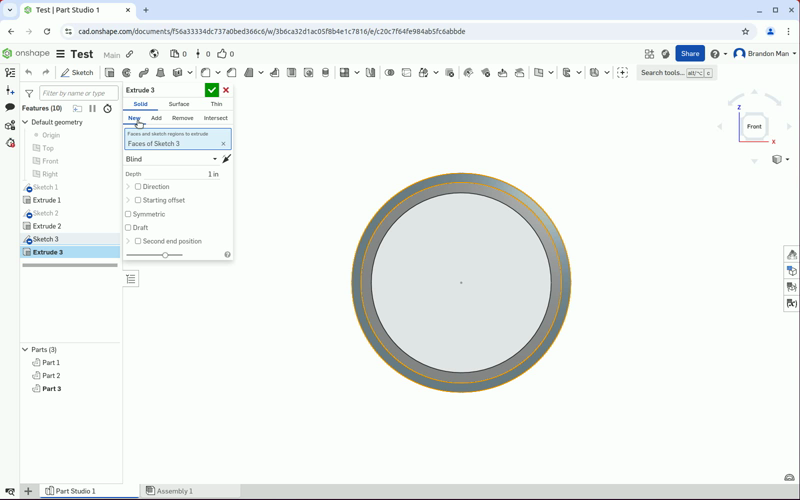
key(tab, 4)
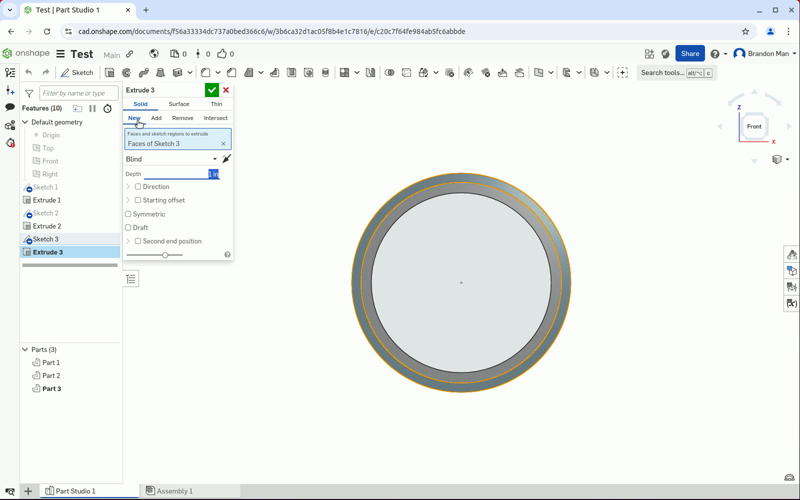
text(-22.386)
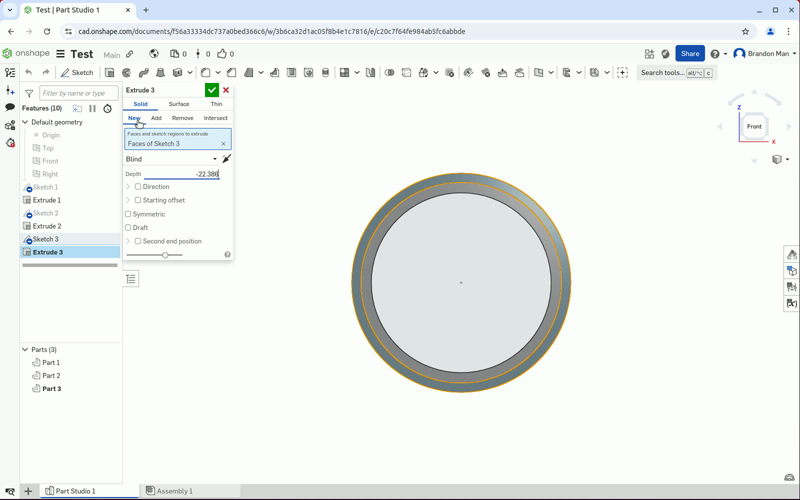
key(enter)
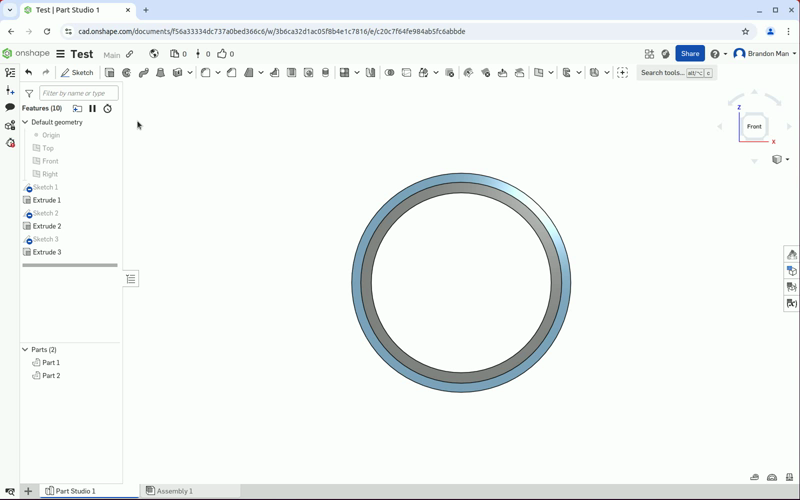
key(shift+h)
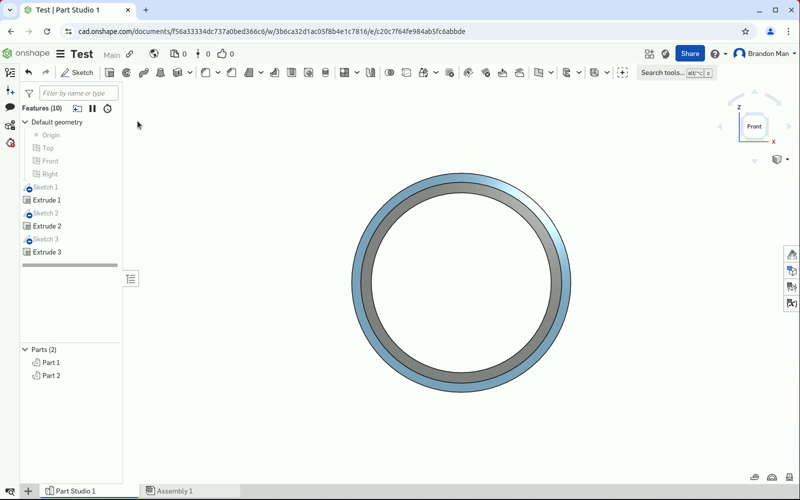
key(shift+h)
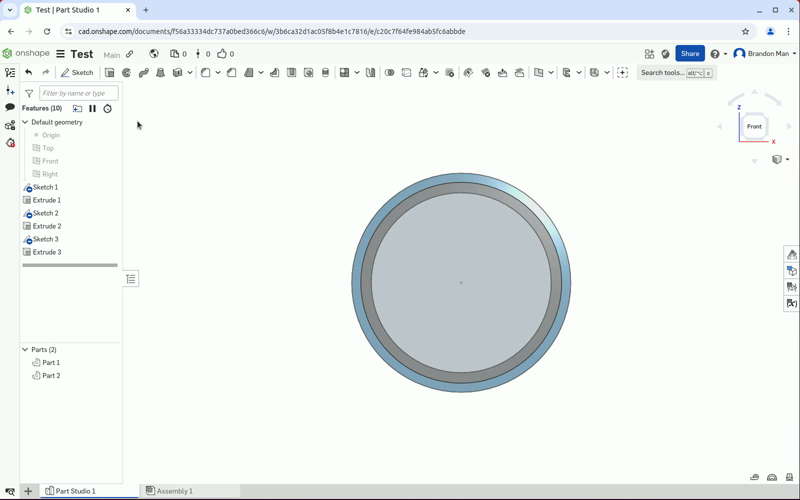
key(shift+7)
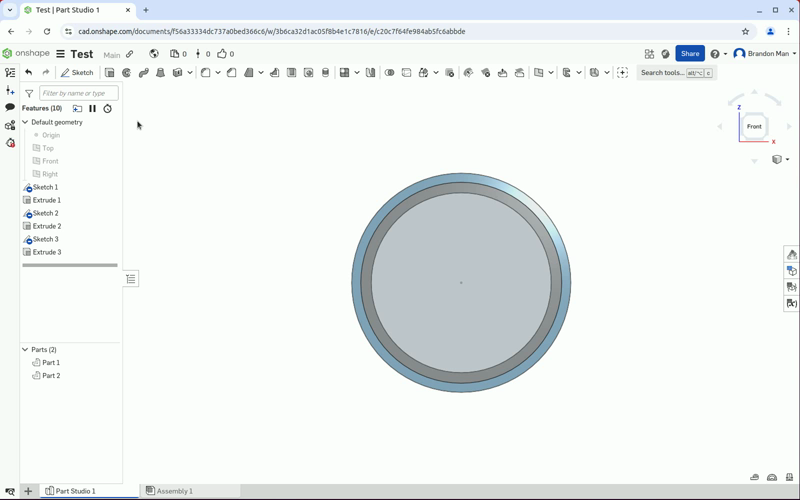
key(left, 2)
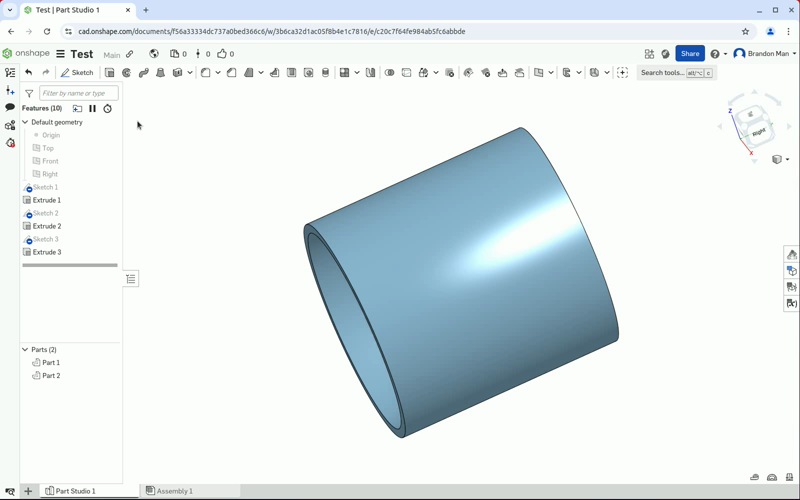
key(down, 2)
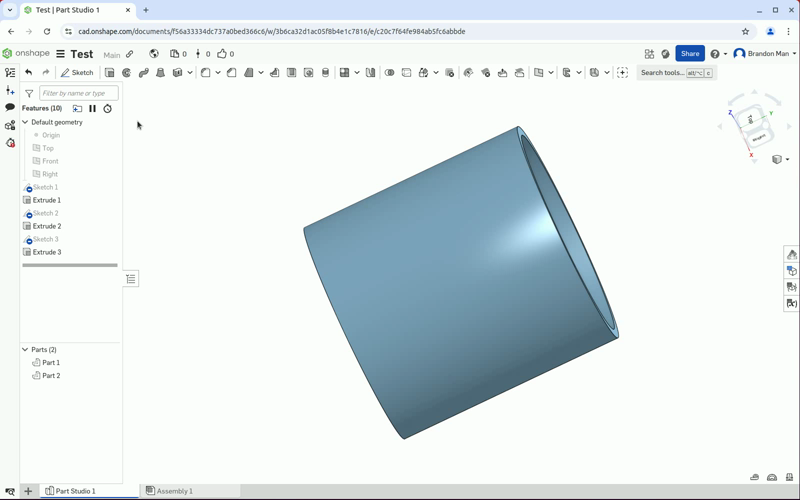
key(up, 2)
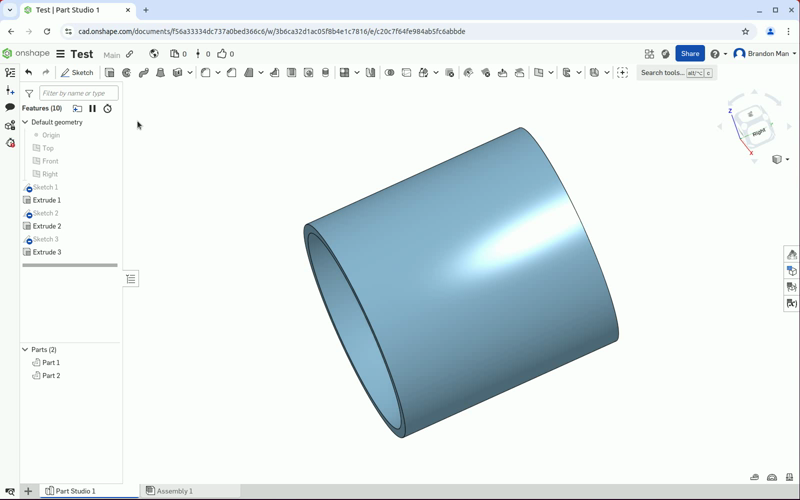
key(right, 2)
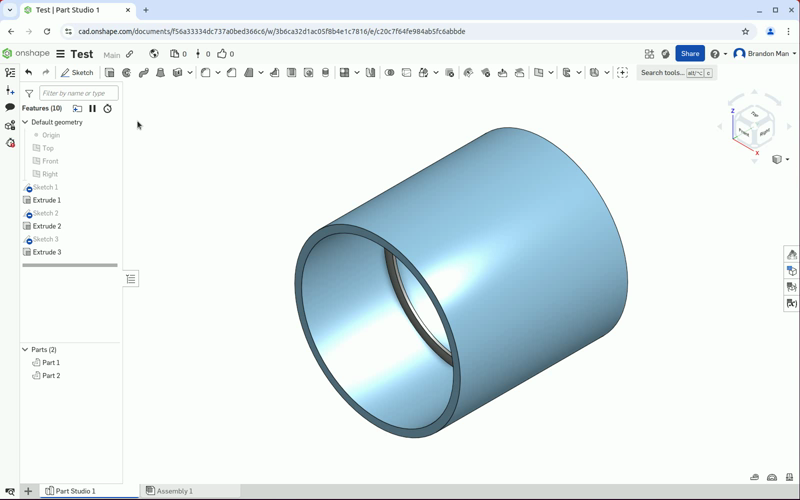
mouse_move(73, 189)
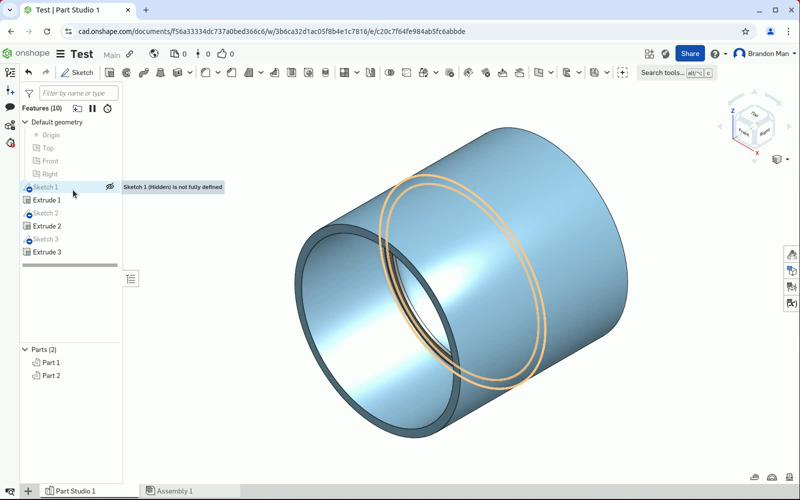
click(73, 189)